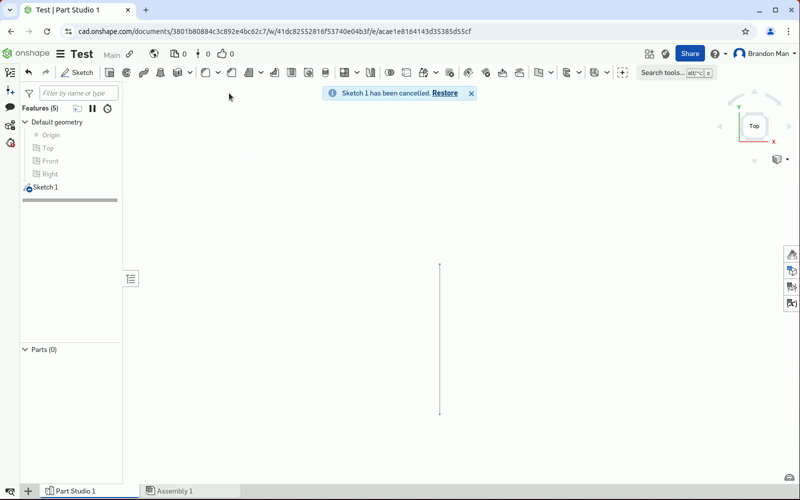
key(shift+h)
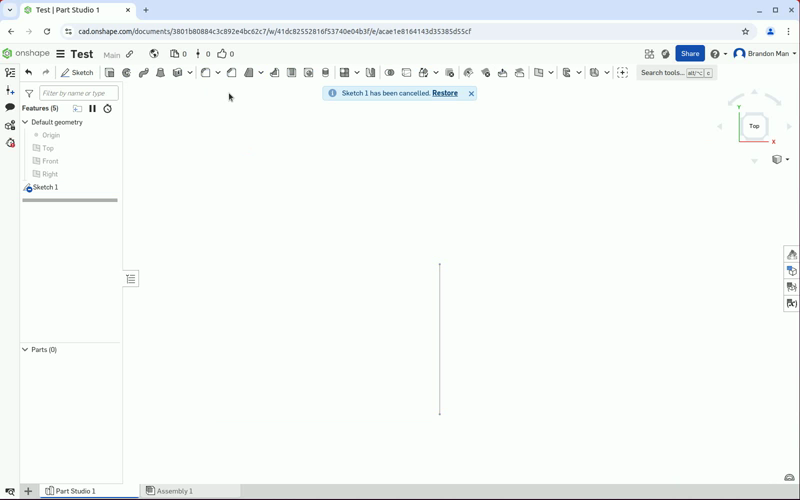
key(shift+s)
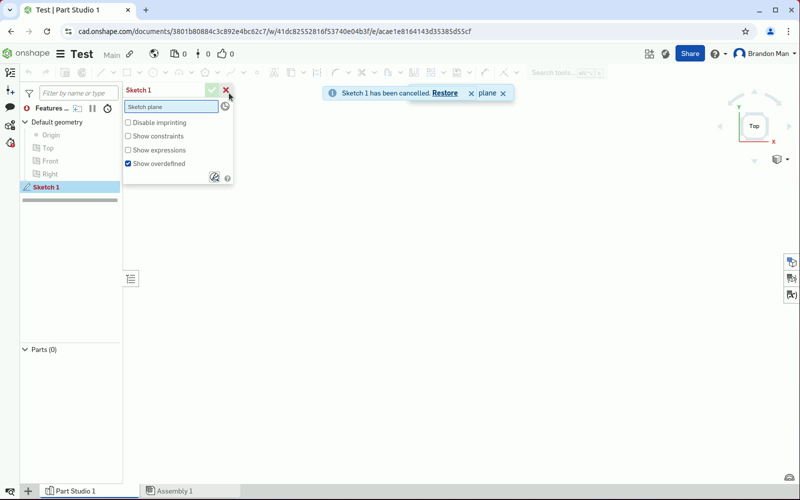
mouse_move(73, 150)
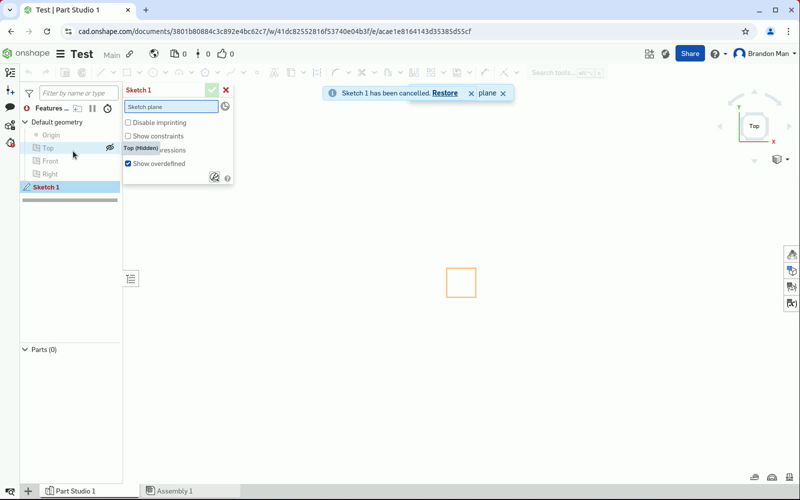
click(73, 150)
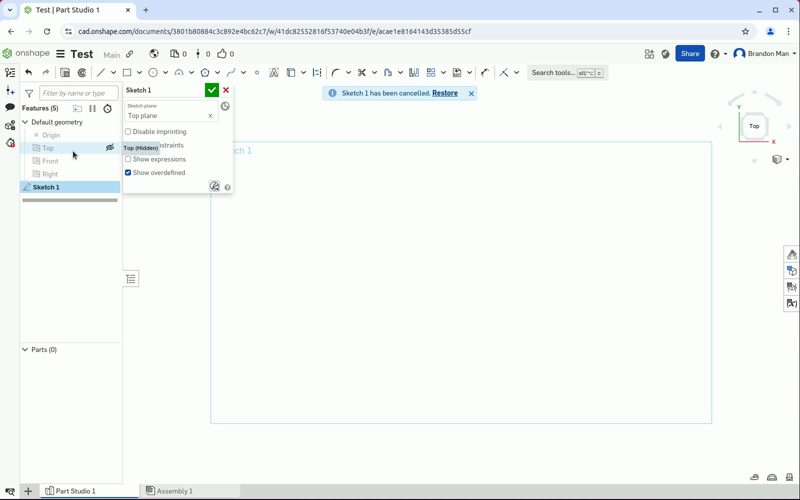
mouse_move(73, 352)
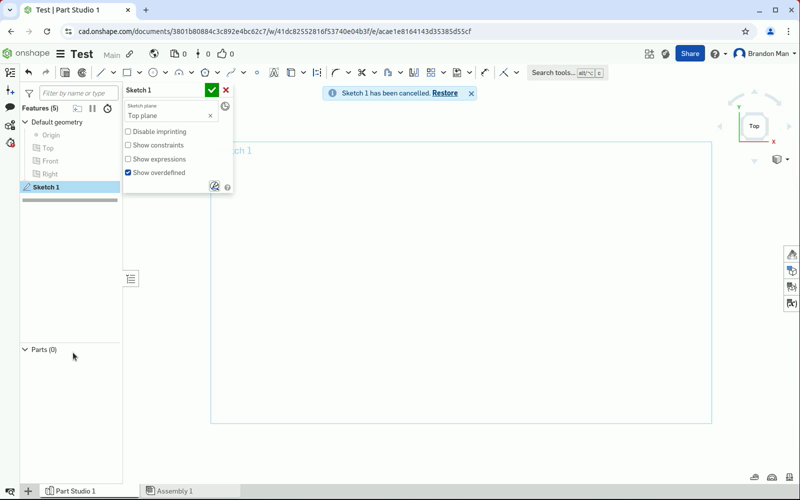
key(y)
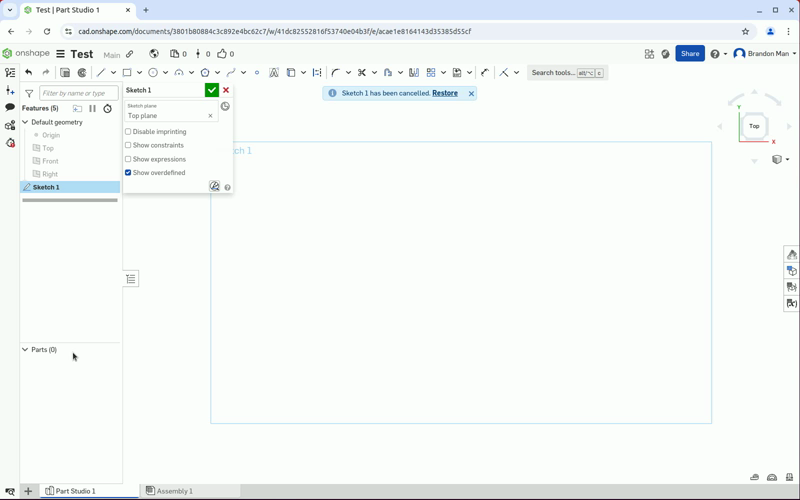
key(c)
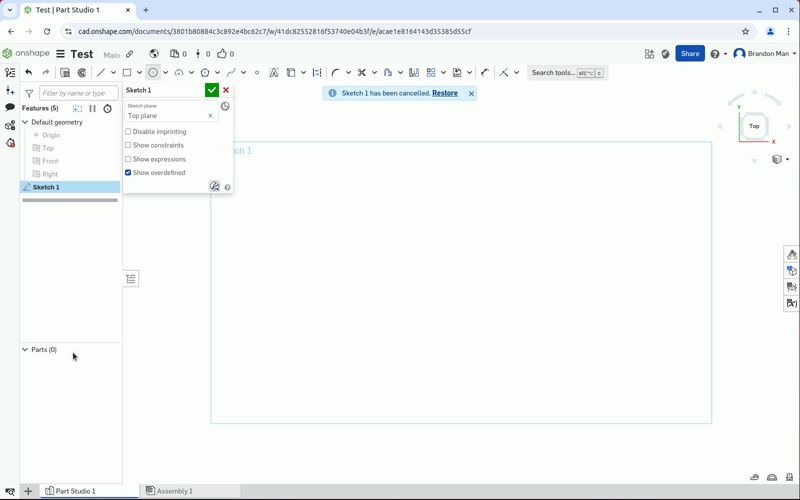
key_down(shift)
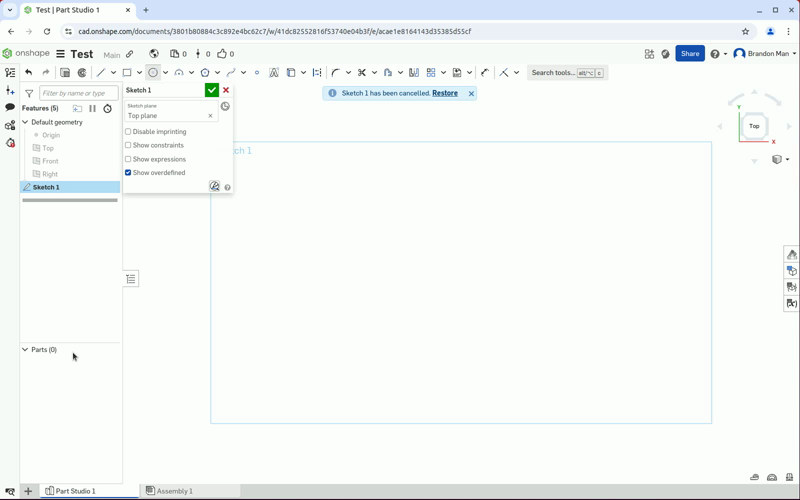
mouse_move(461, 282)
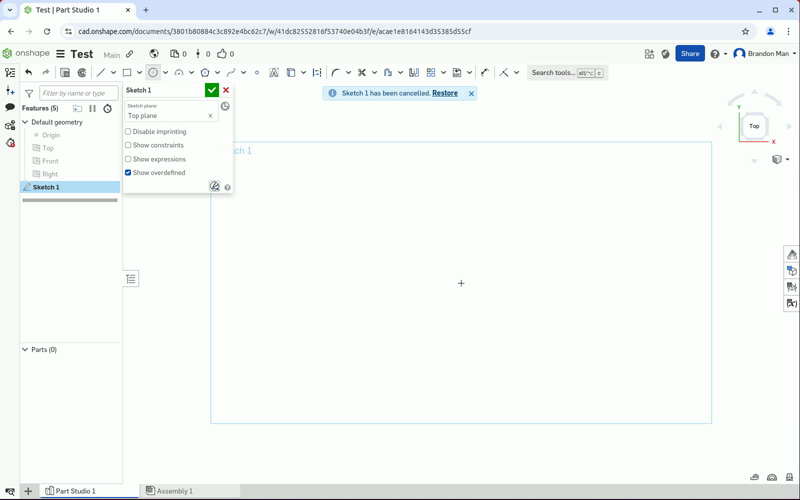
click(461, 282)
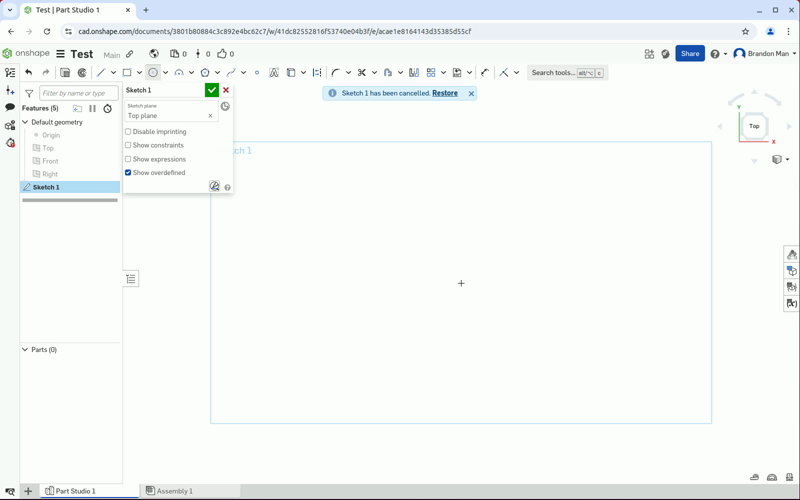
key_up(shift)
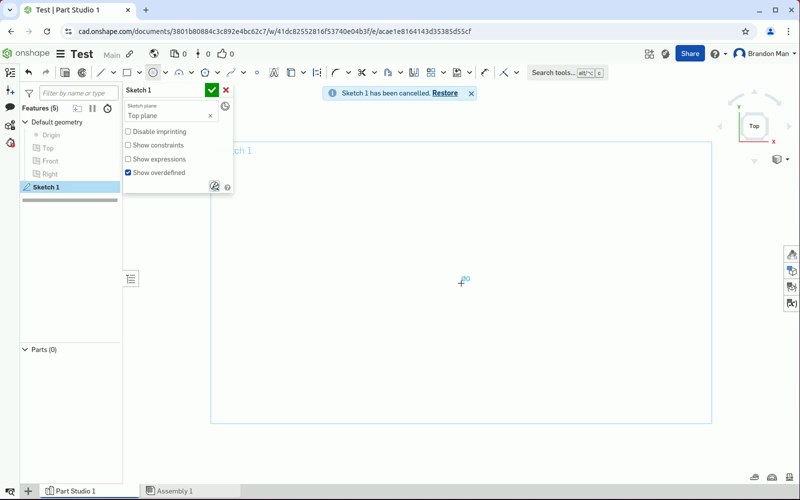
mouse_move(574, 282)
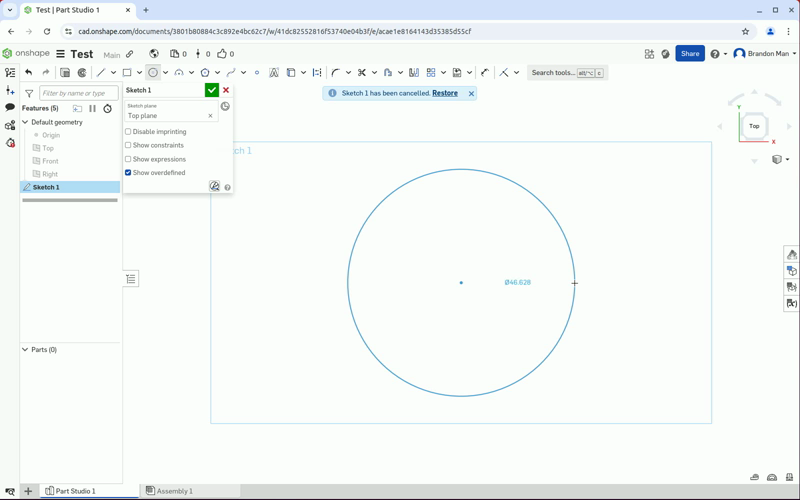
click(574, 282)
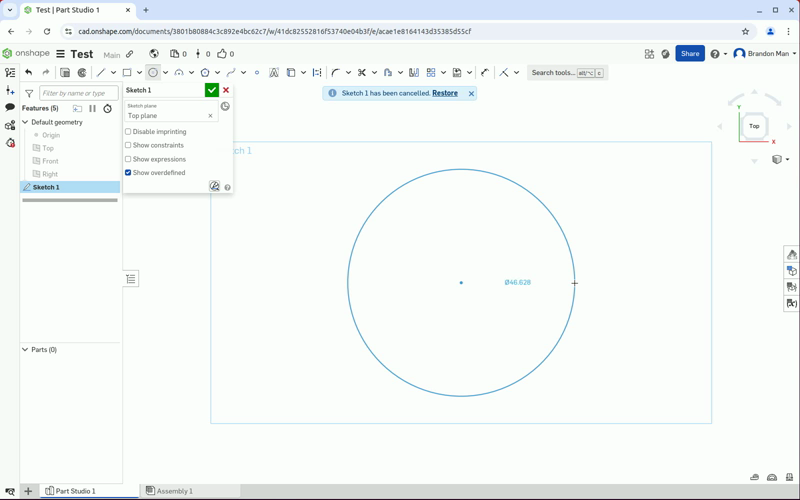
key(esc)
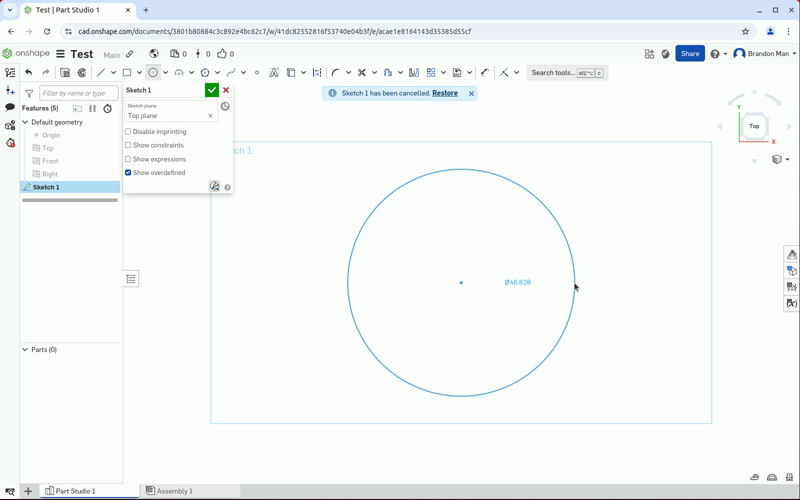
mouse_move(439, 302)
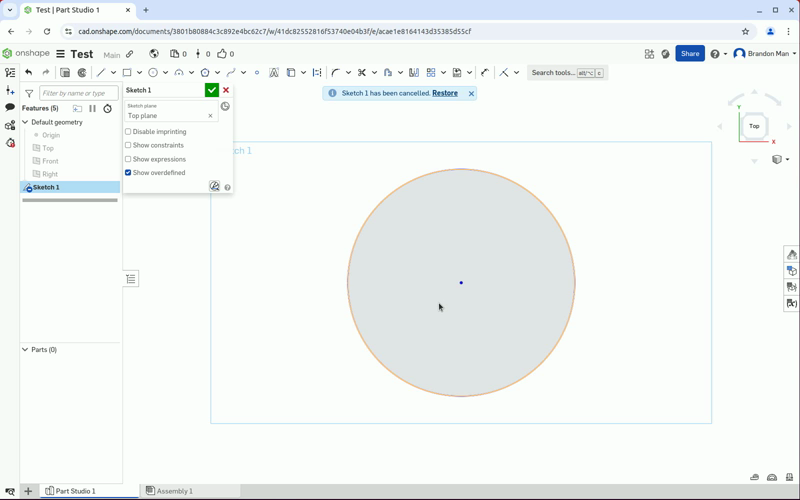
click(439, 302)
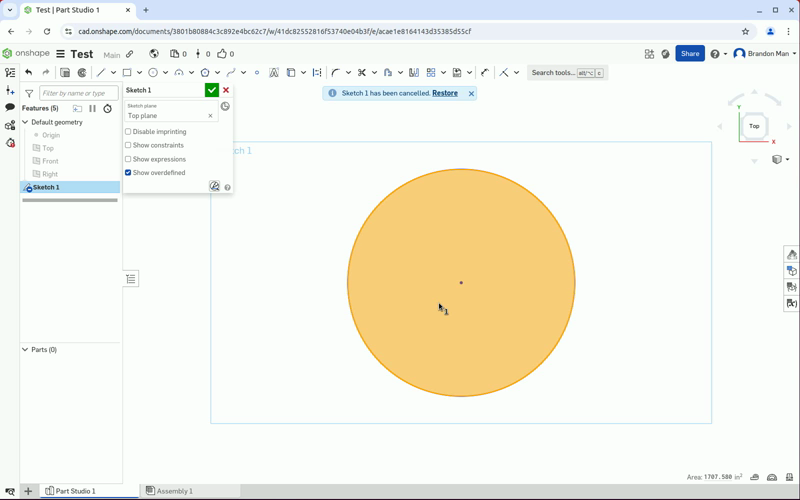
mouse_move(73, 352)
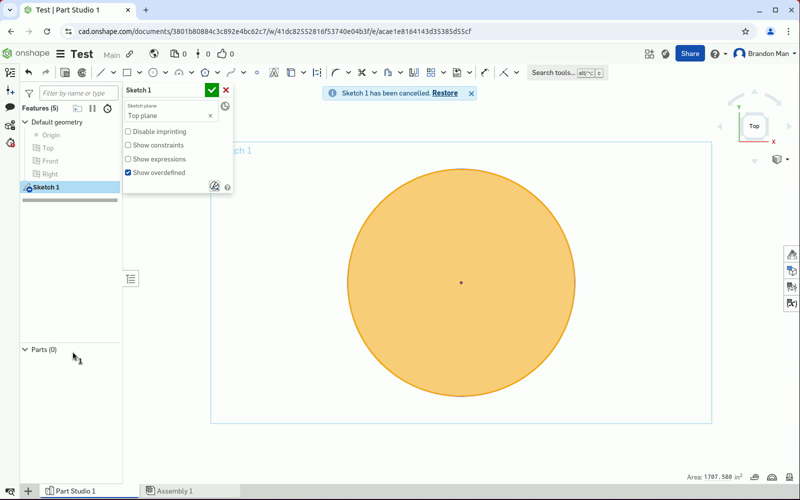
key(shift+y)
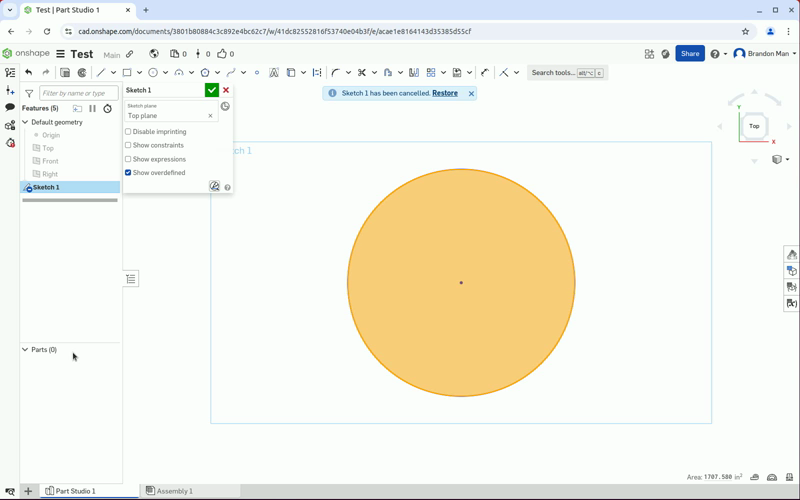
key(shift+e)
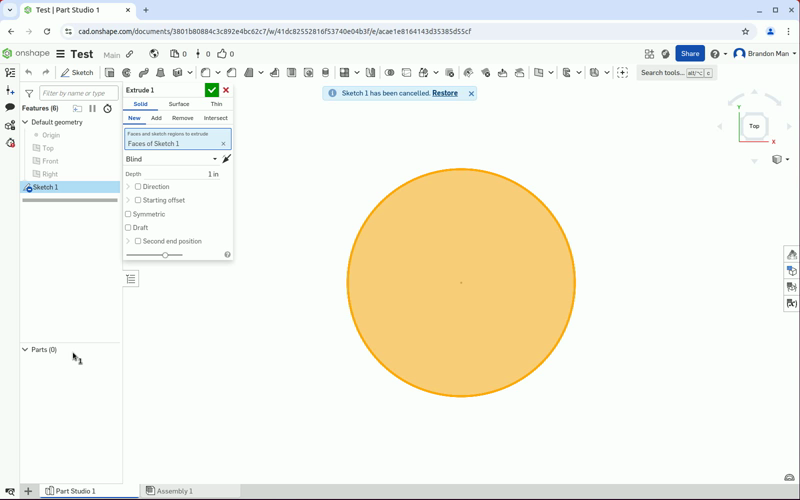
mouse_move(143, 106)
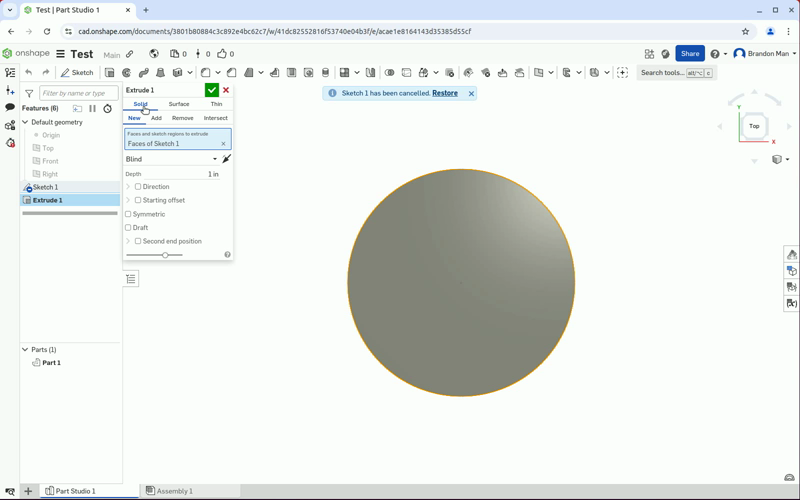
click(143, 106)
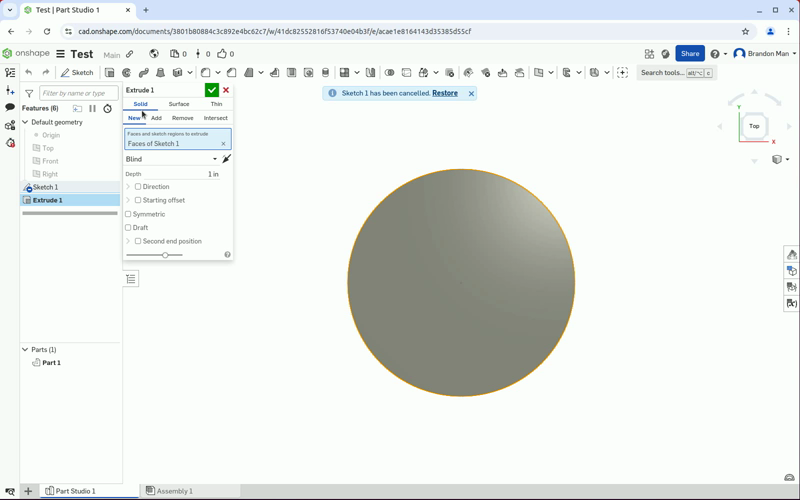
mouse_move(137, 120)
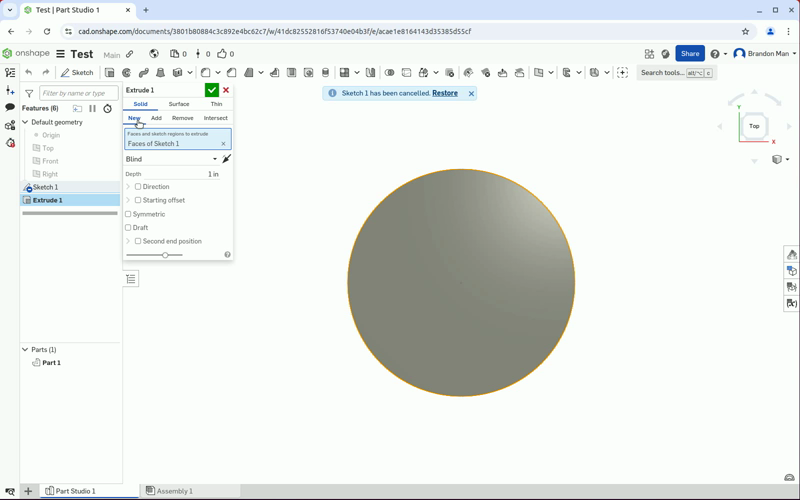
click(137, 120)
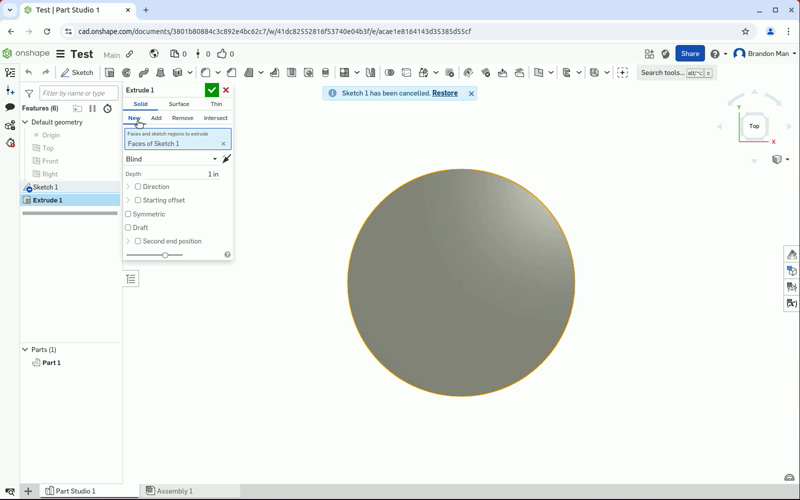
key(tab, 4)
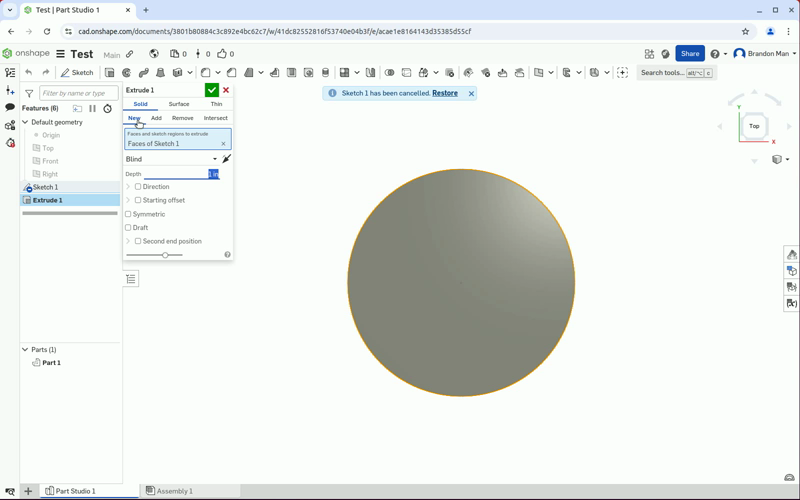
text(0.963)
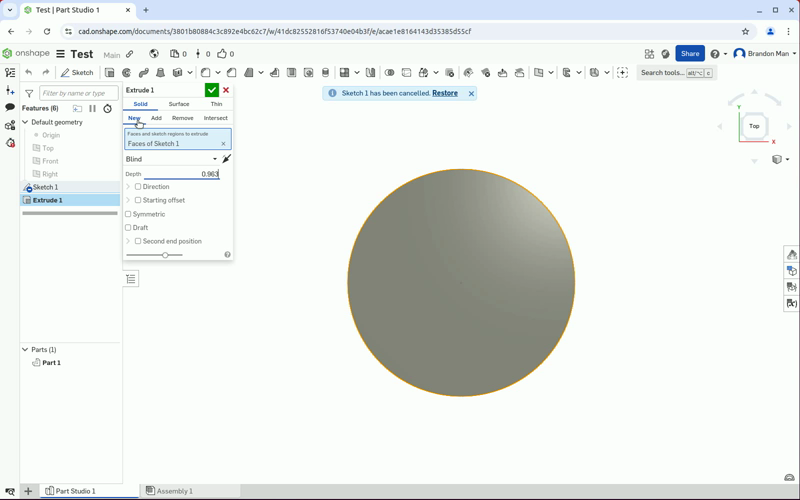
key(enter)
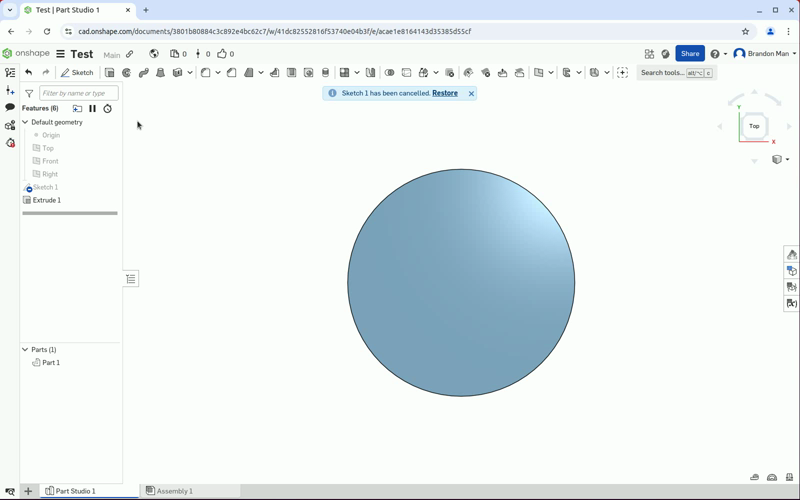
key(shift+h)
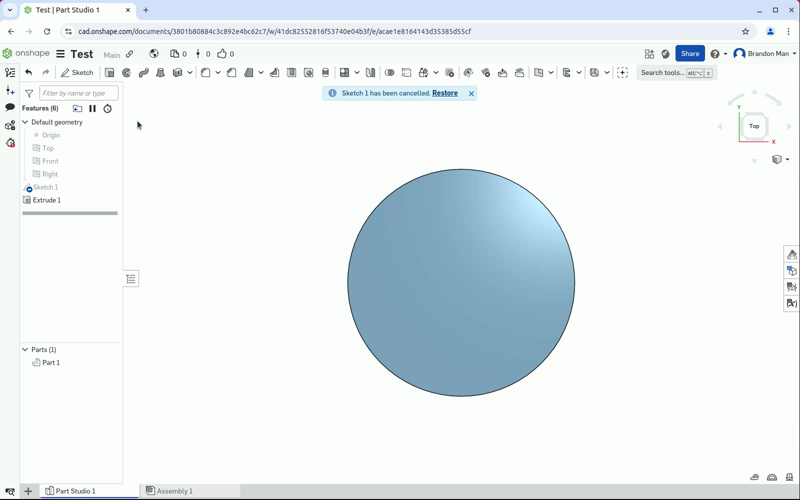
key(shift+h)
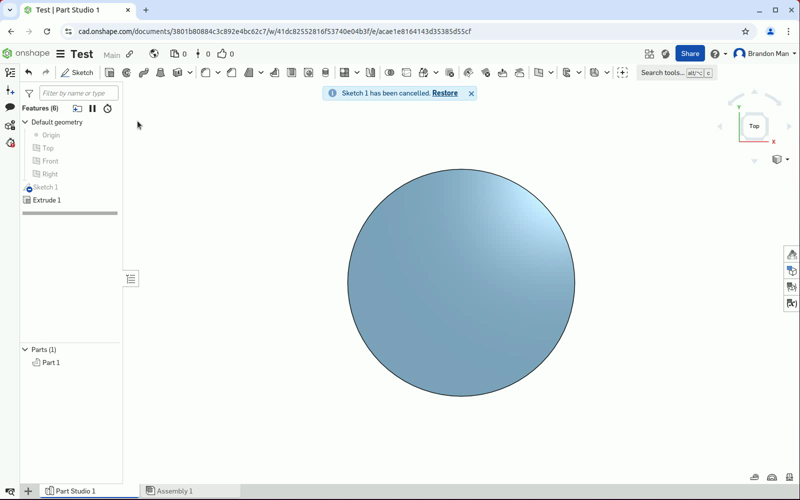
mouse_move(73, 189)
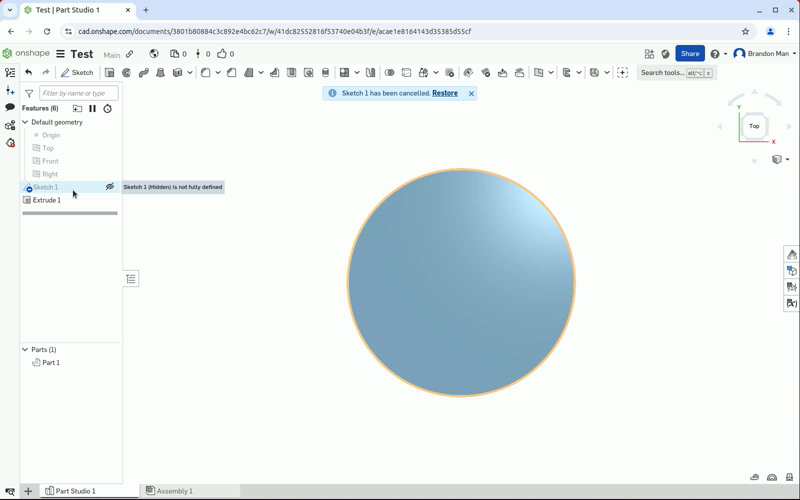
click(73, 189)
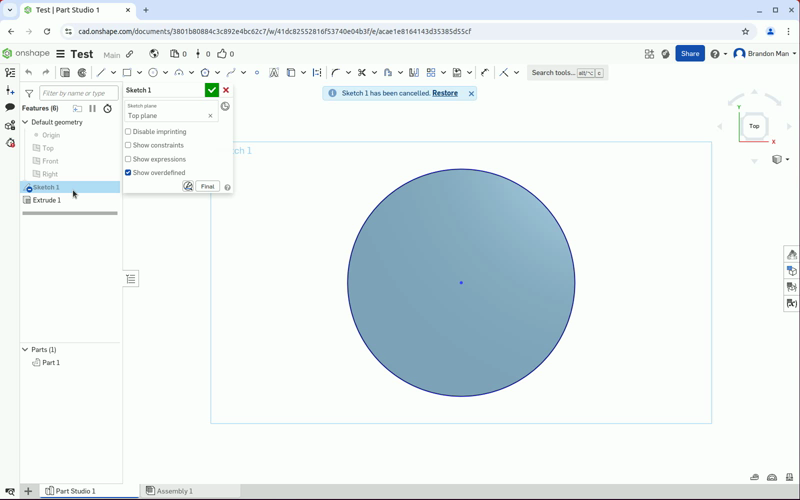
mouse_move(229, 92)
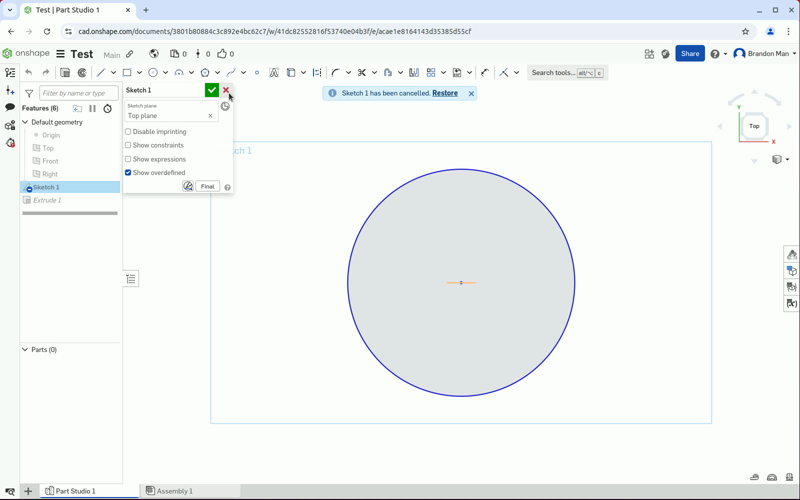
click(229, 92)
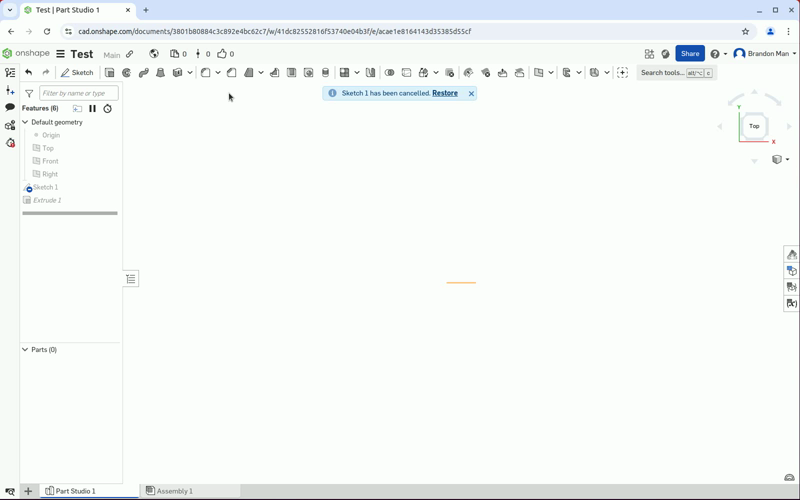
mouse_move(541, 75)
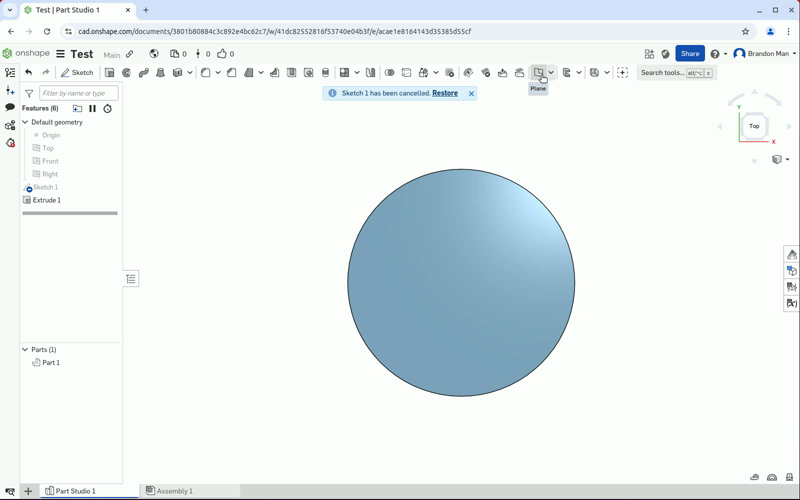
click(541, 75)
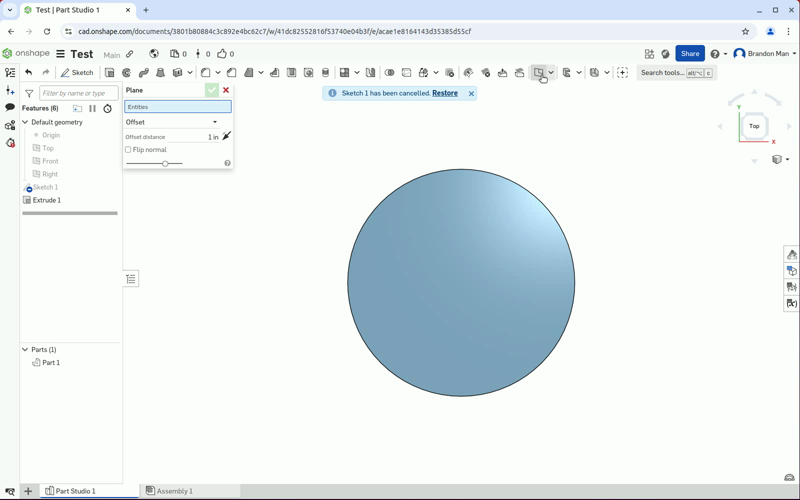
mouse_move(73, 150)
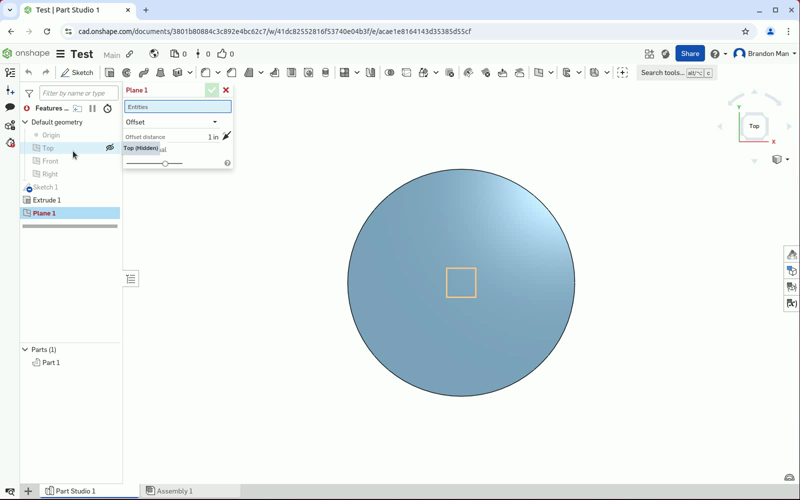
click(73, 150)
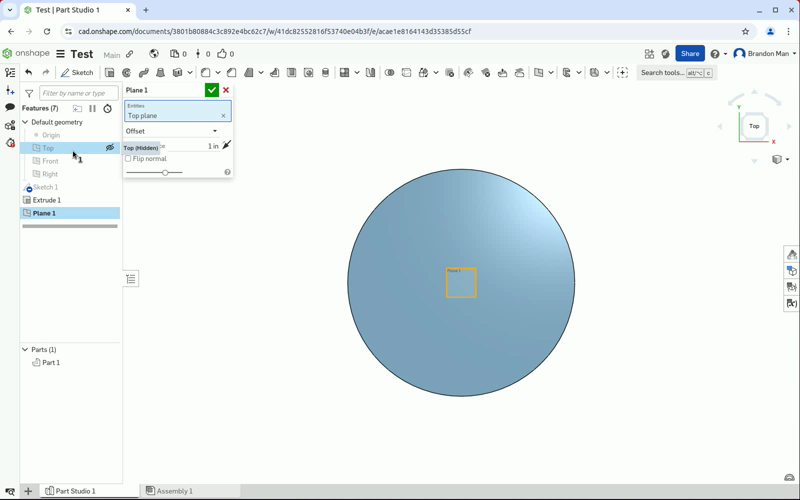
key(tab, 2)
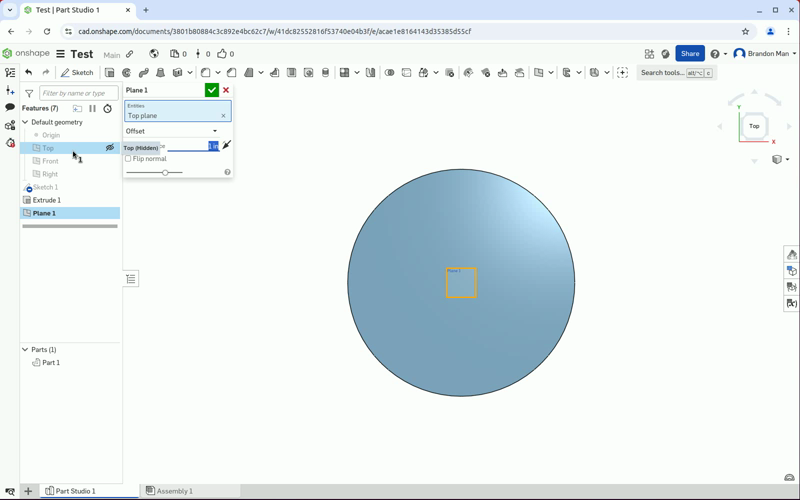
text(0.955)
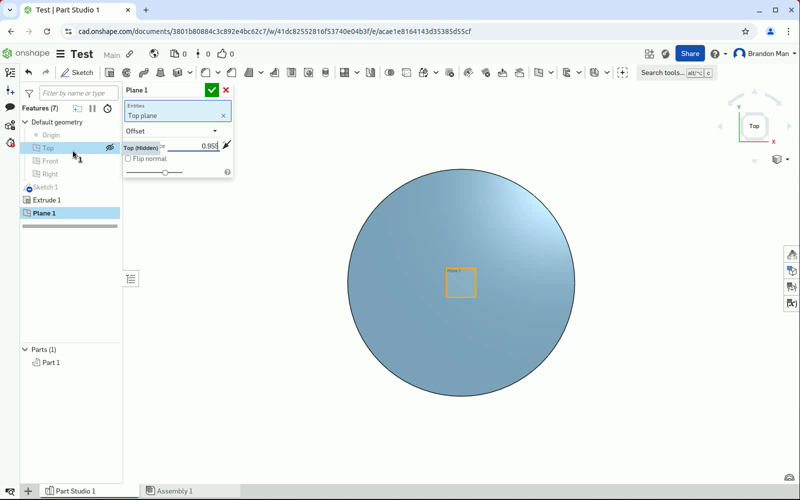
key(enter, 2)
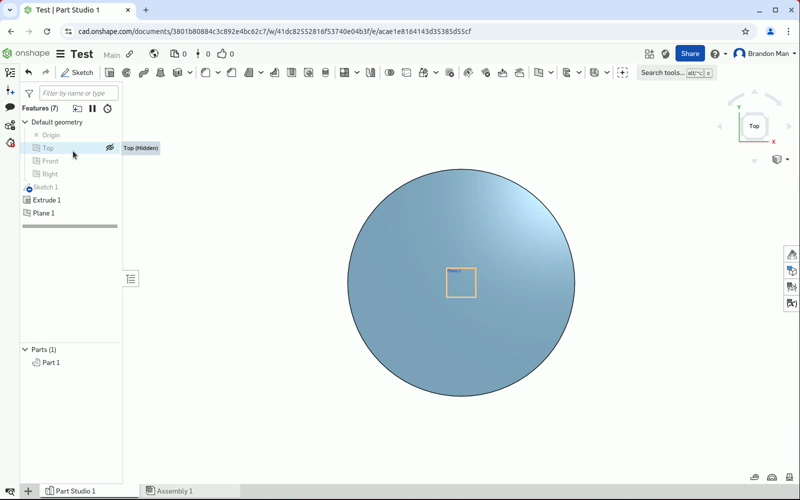
key(shift+s)
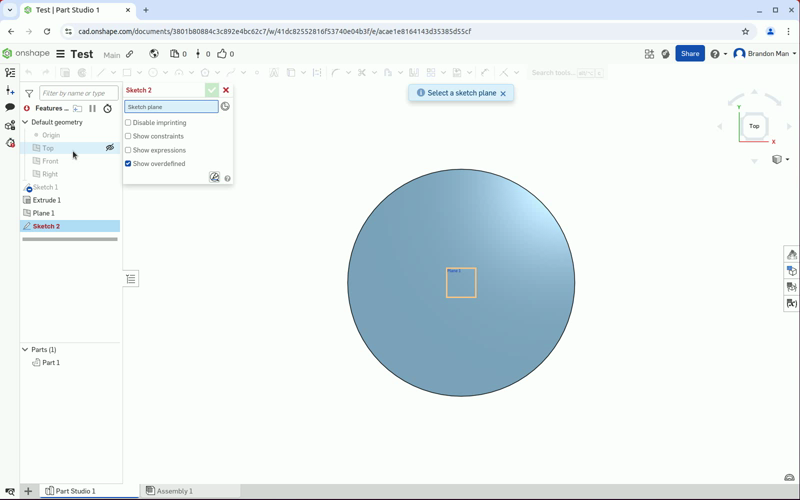
mouse_move(73, 215)
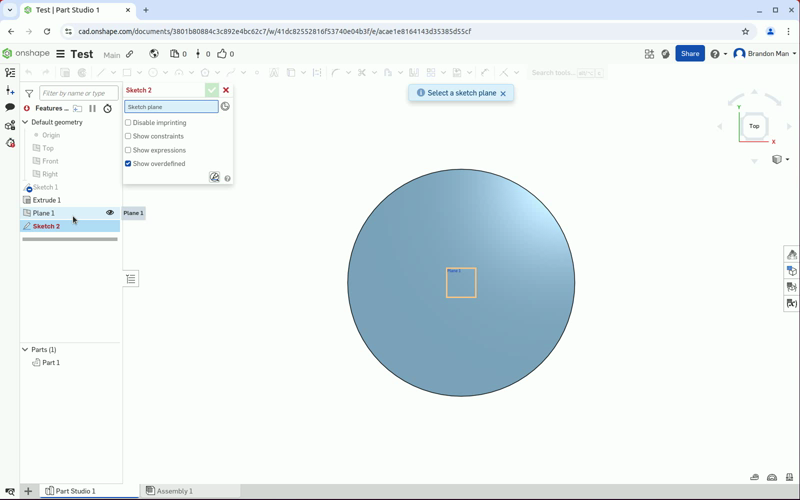
click(73, 215)
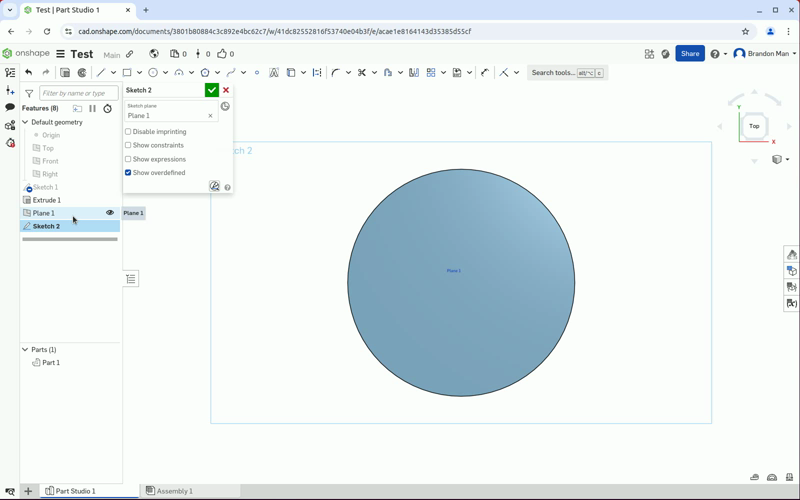
mouse_move(73, 352)
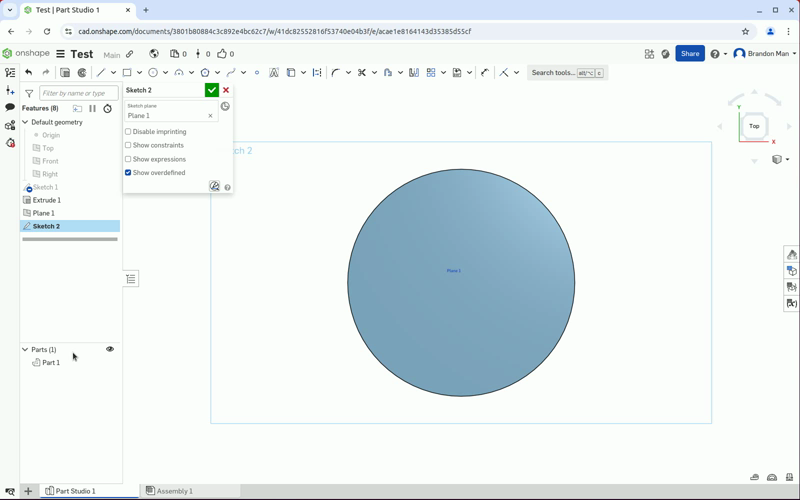
key(y)
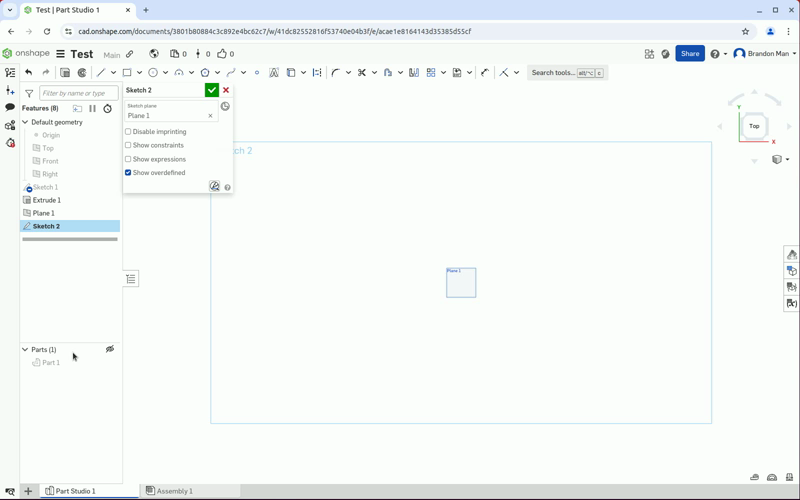
key(c)
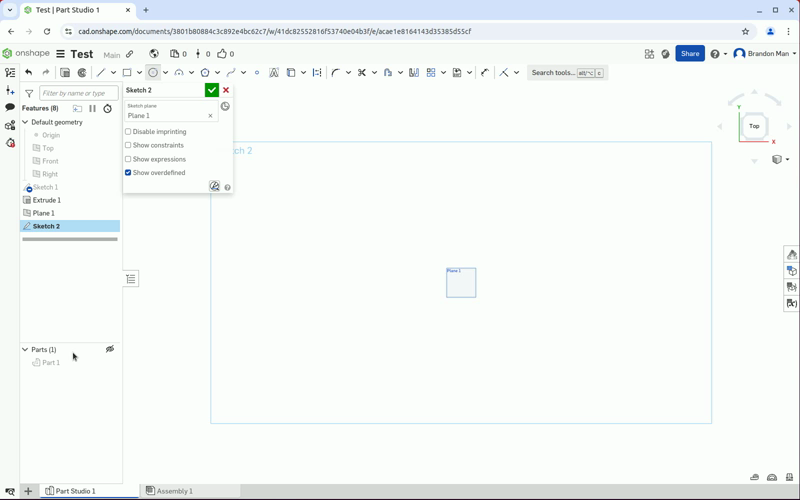
key_down(shift)
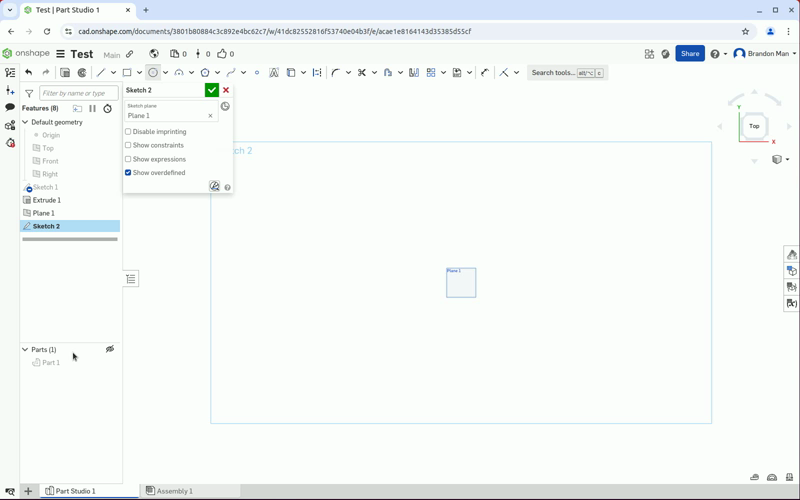
mouse_move(461, 282)
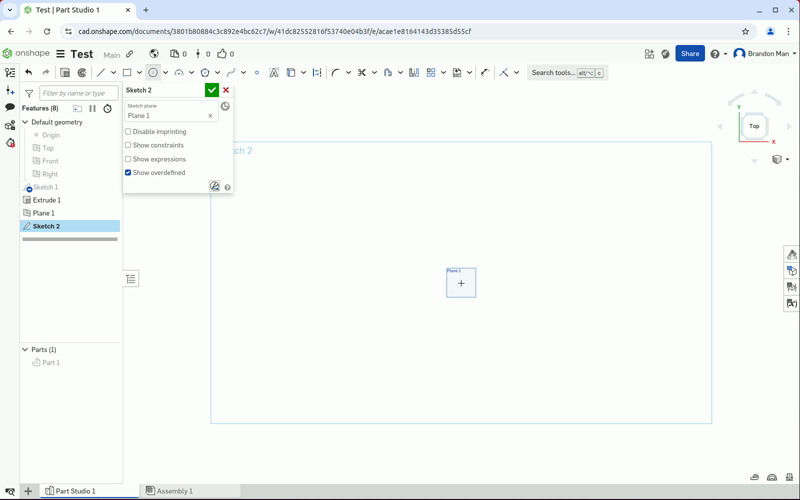
click(461, 282)
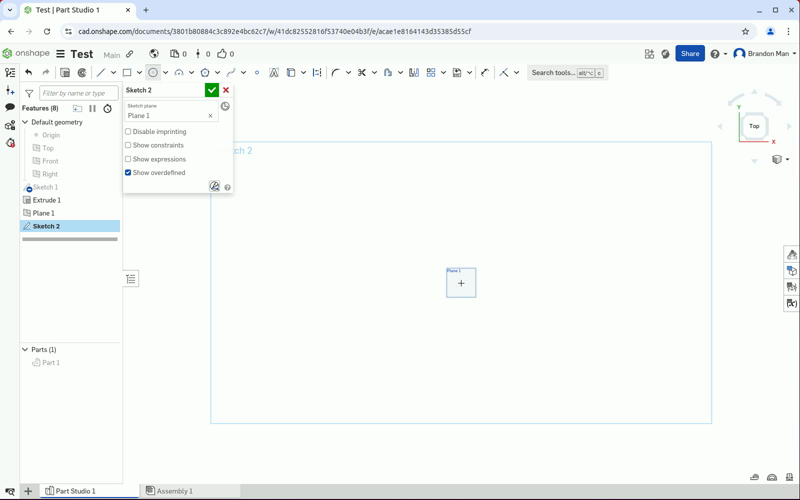
key_up(shift)
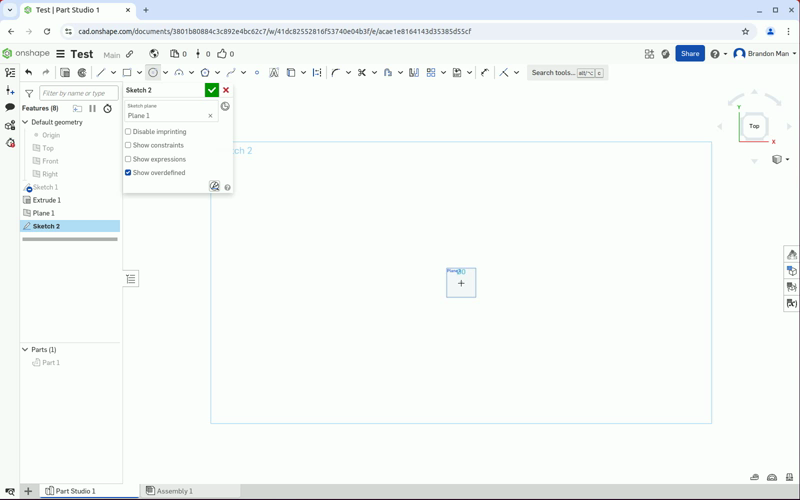
mouse_move(467, 282)
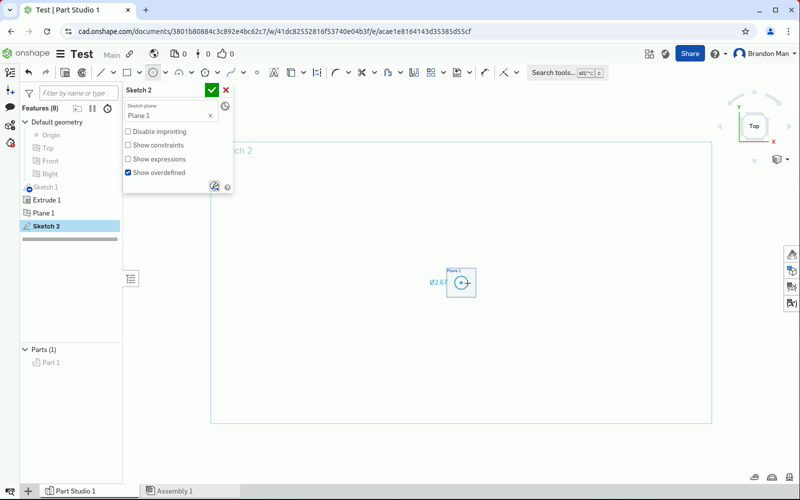
click(467, 282)
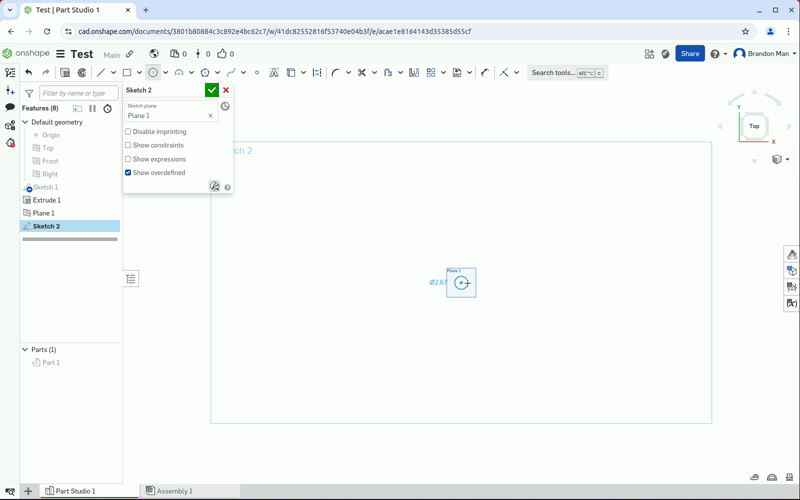
key(esc)
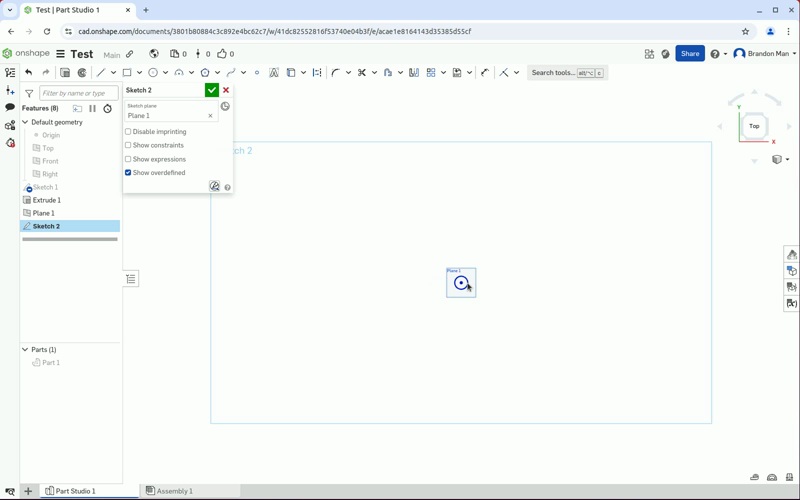
mouse_move(458, 285)
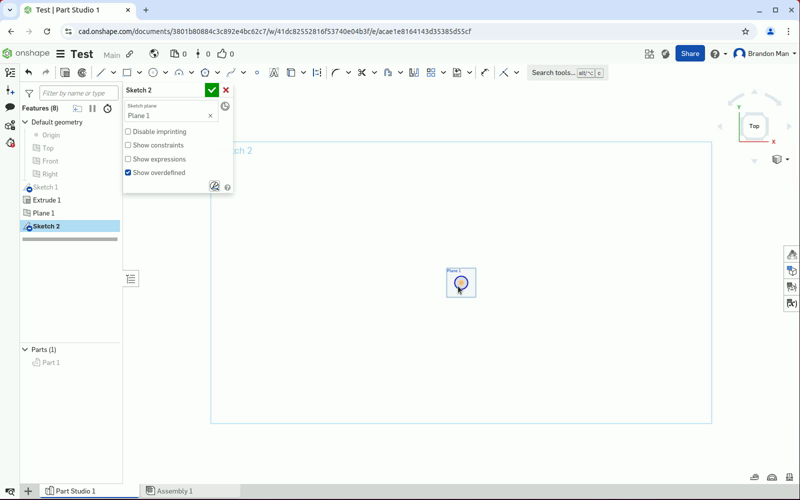
scroll(6)
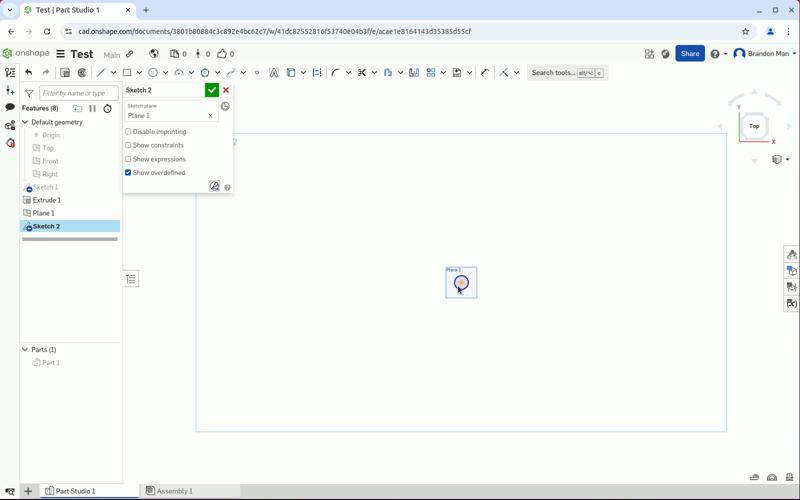
scroll(6)
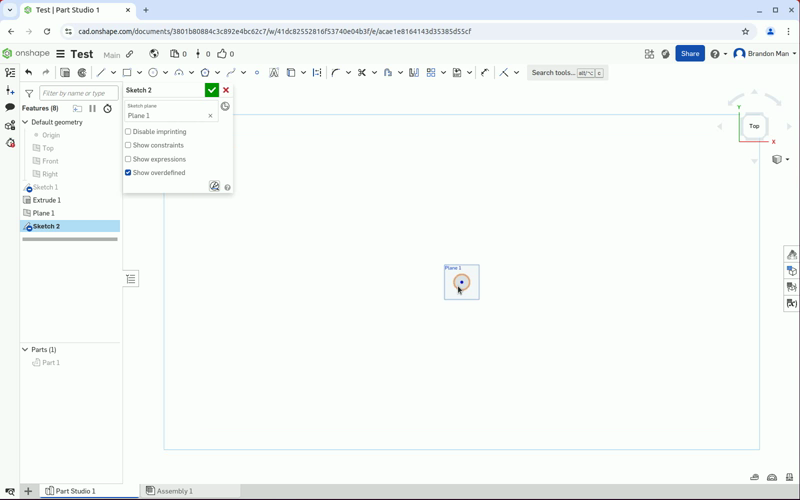
scroll(6)
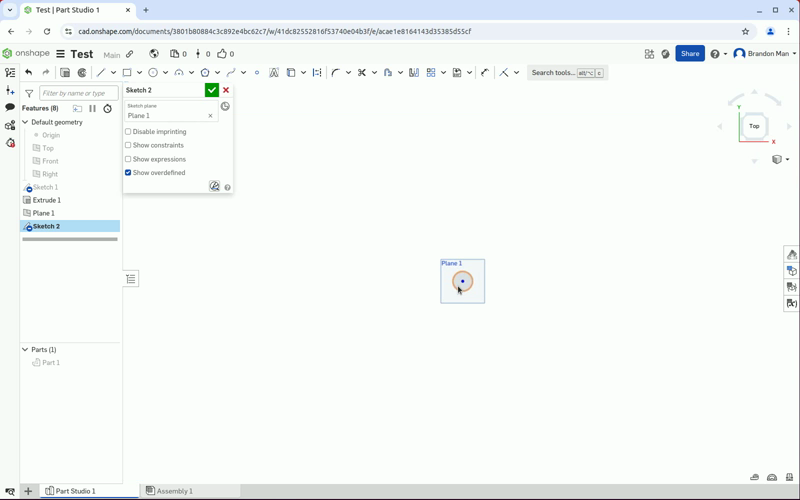
scroll(6)
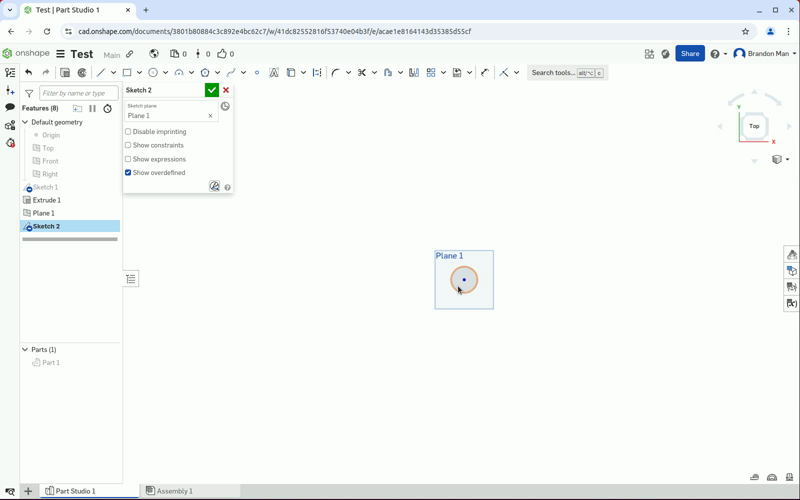
scroll(6)
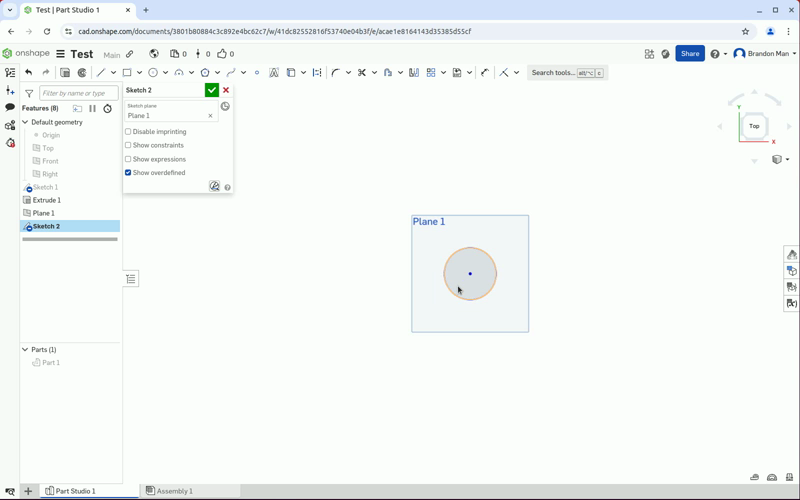
scroll(6)
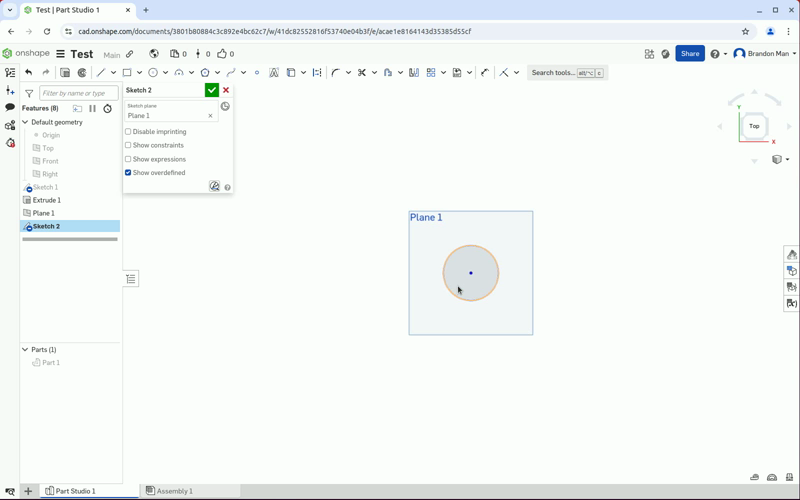
scroll(6)
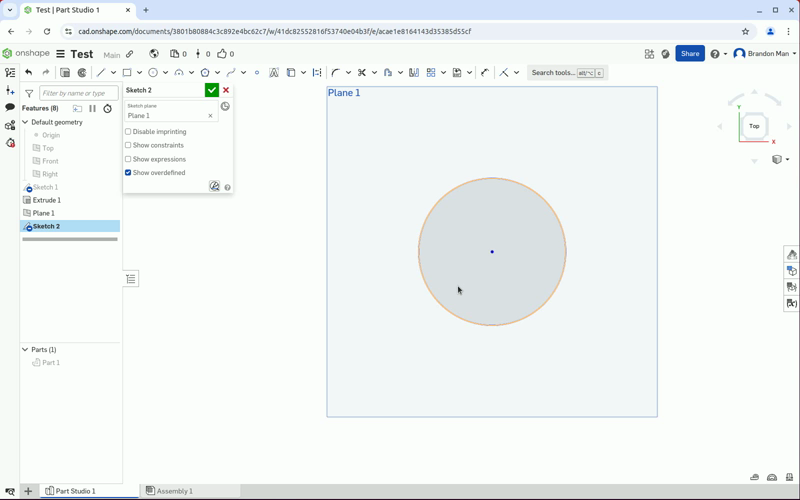
click(458, 285)
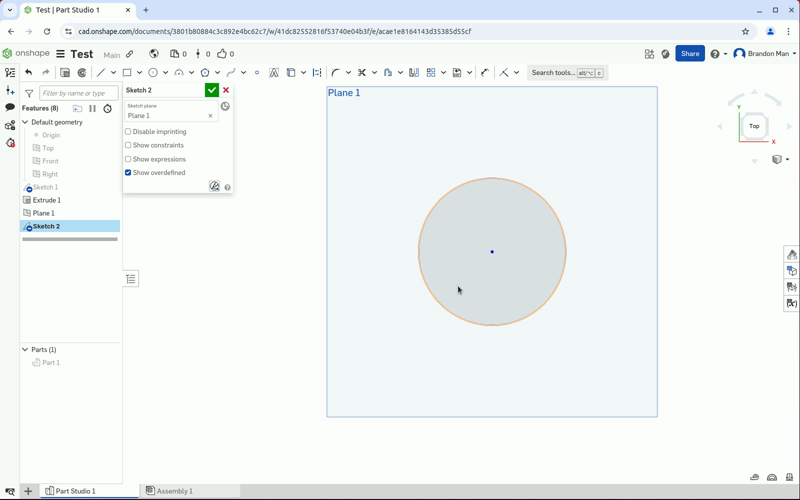
scroll(-6)
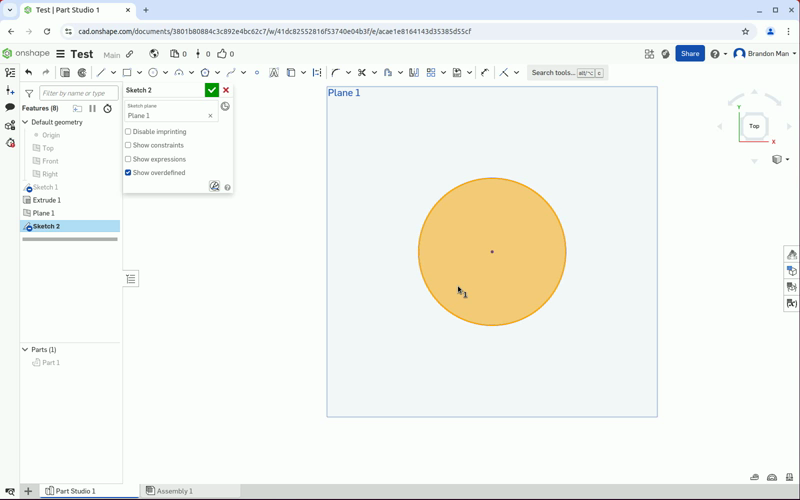
scroll(-6)
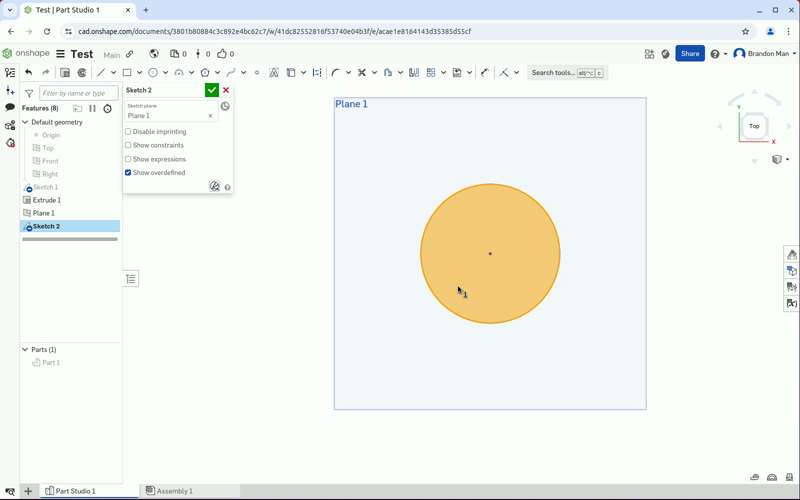
scroll(-6)
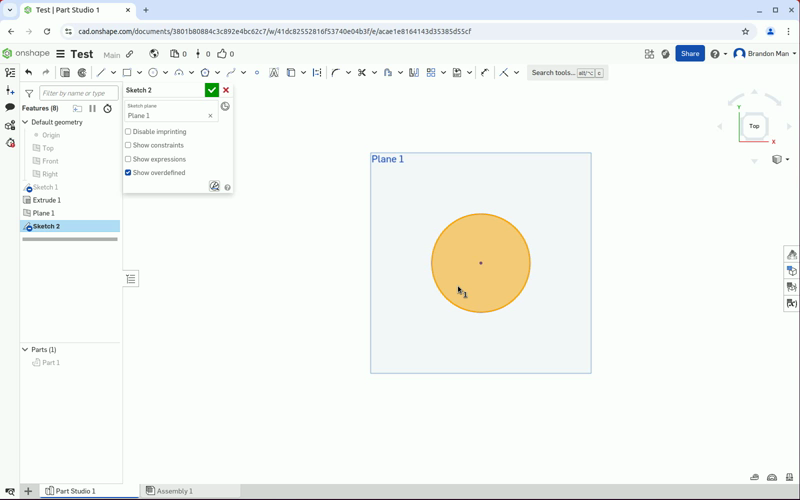
scroll(-6)
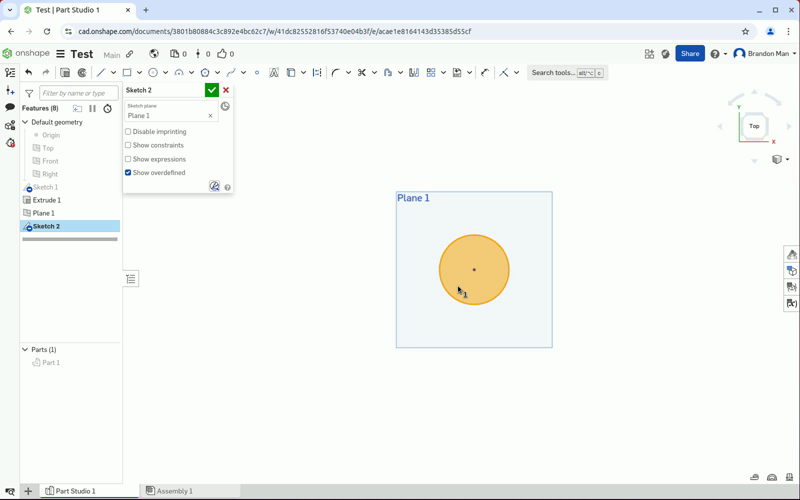
scroll(-6)
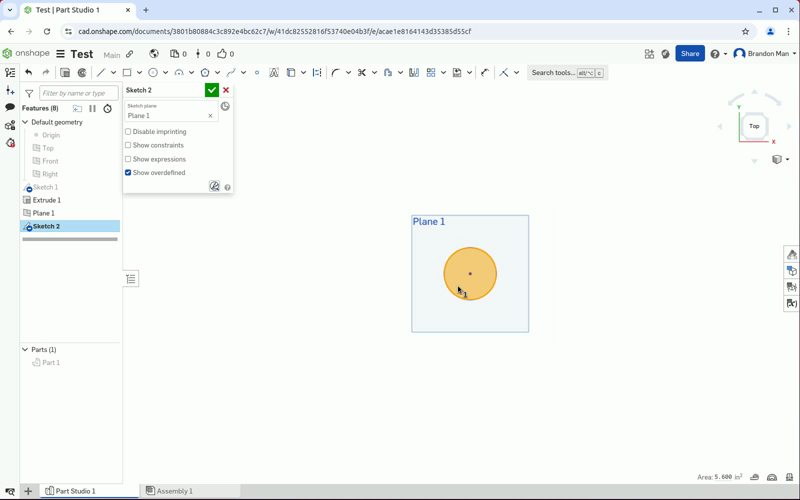
scroll(-6)
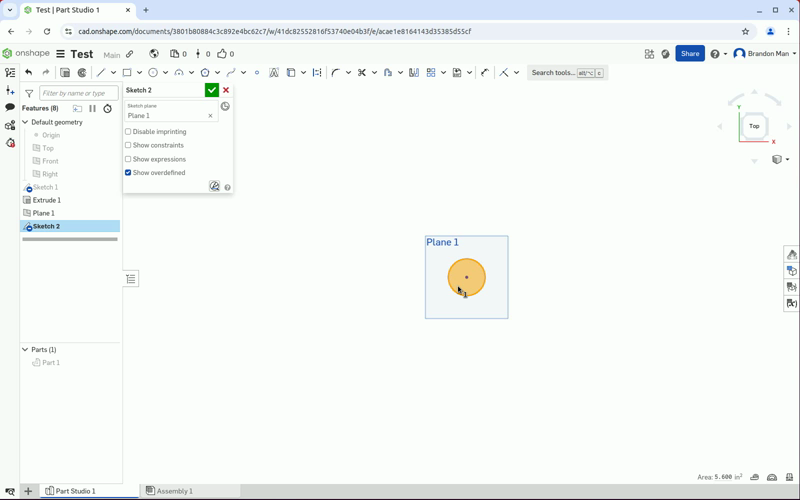
scroll(-6)
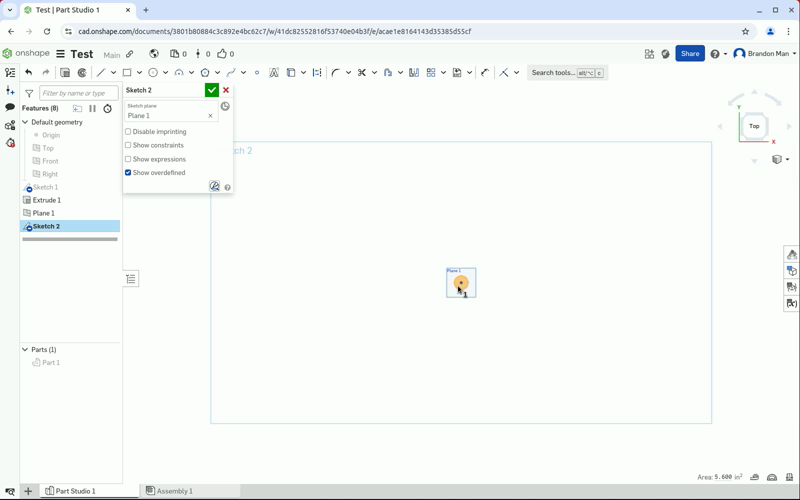
mouse_move(73, 352)
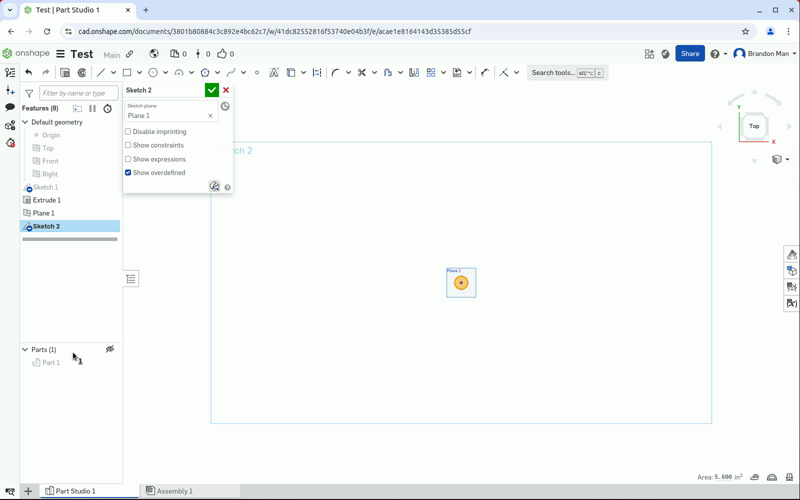
key(shift+y)
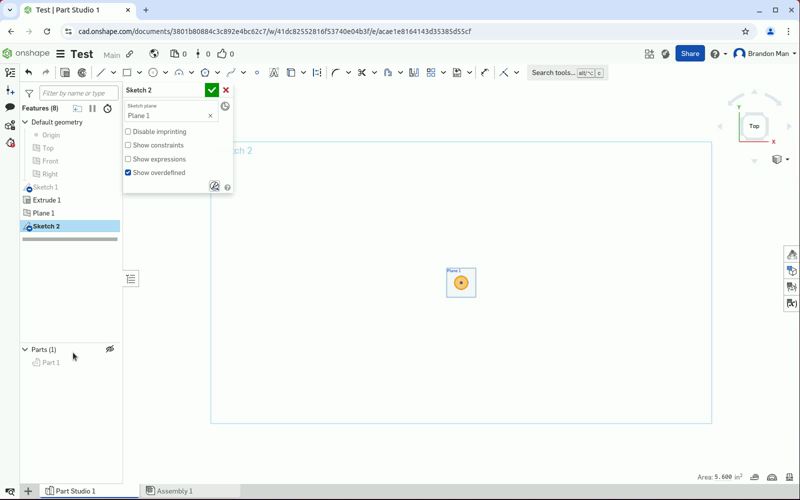
key(shift+e)
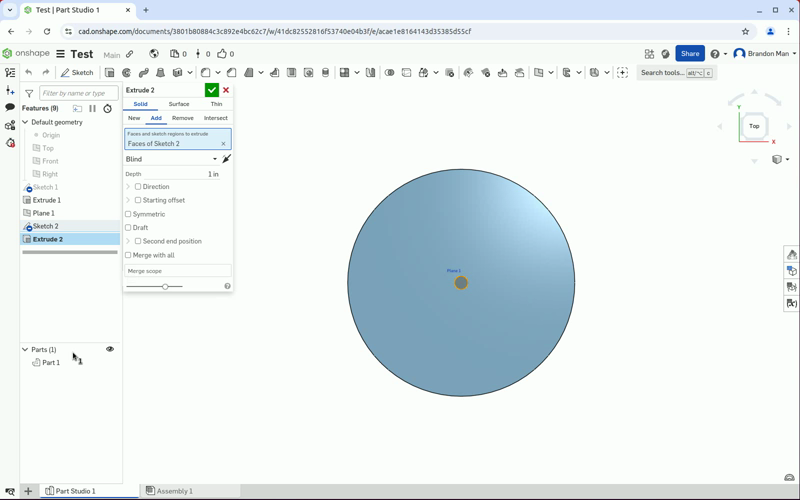
mouse_move(143, 106)
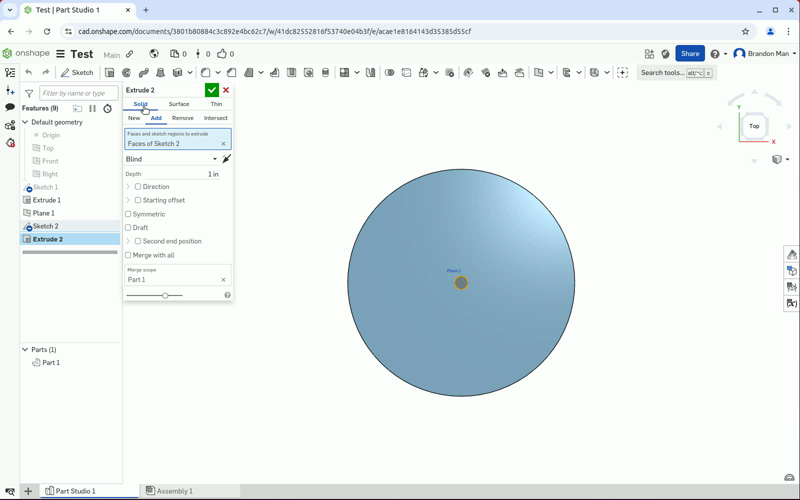
click(143, 106)
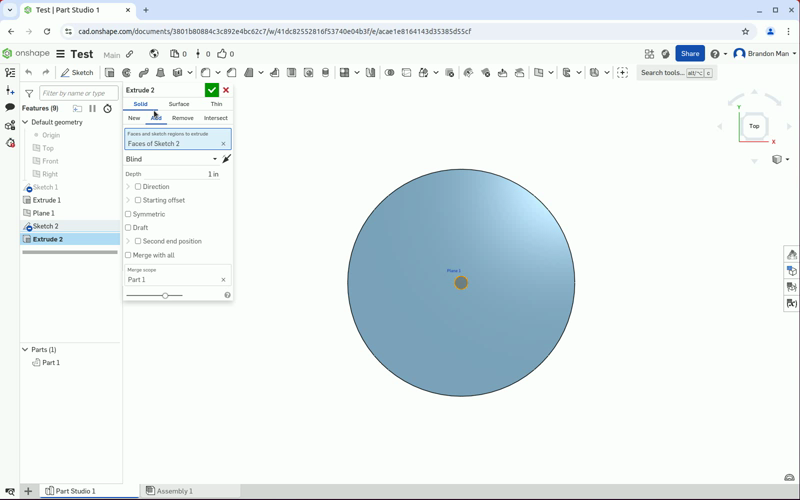
mouse_move(186, 120)
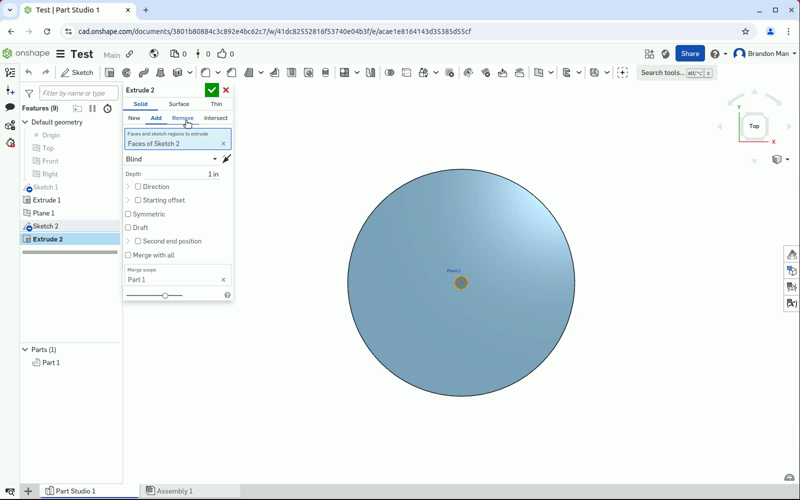
click(186, 120)
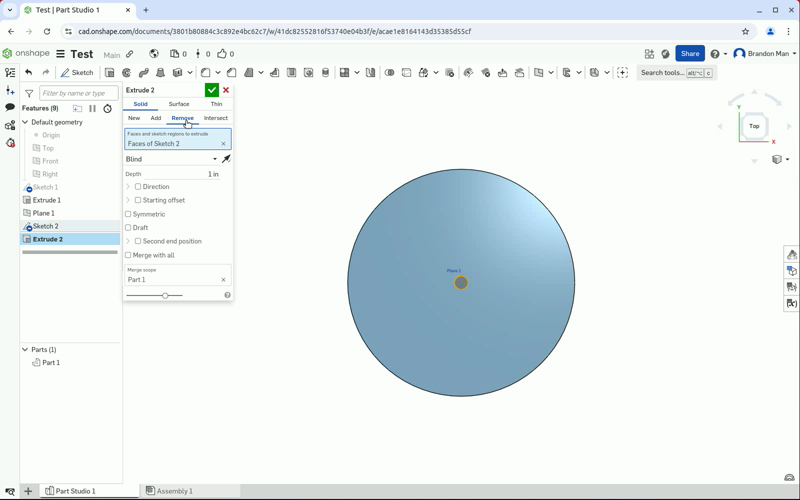
key(tab, 4)
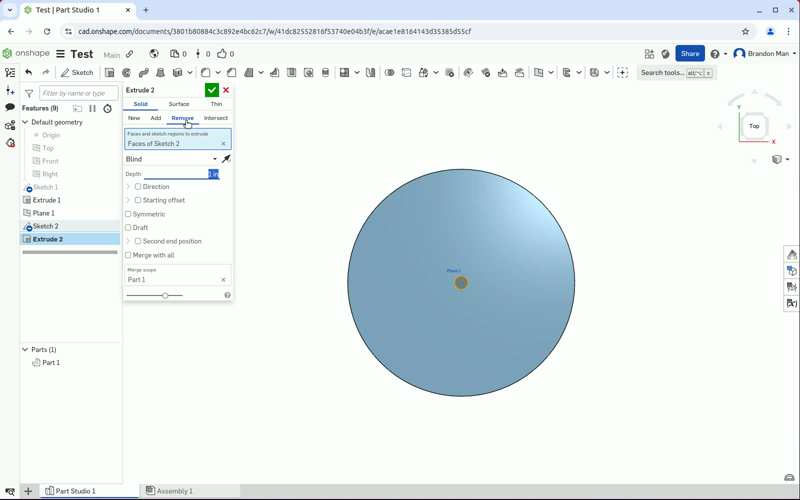
text(18.535)
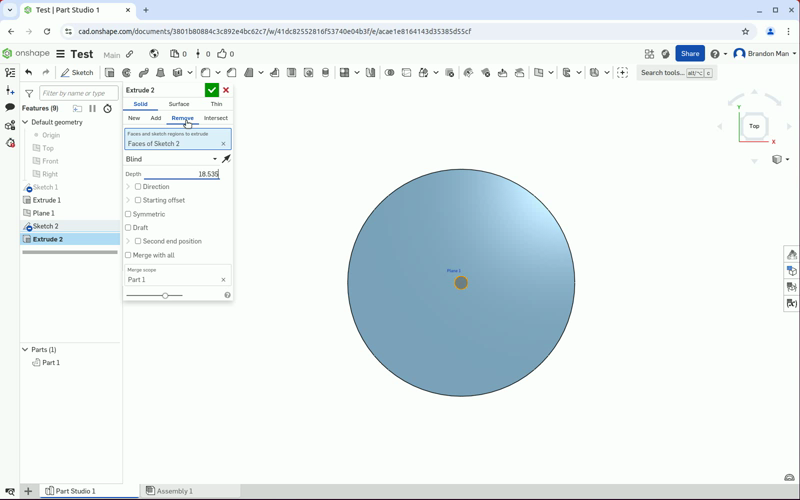
key(tab, 6)
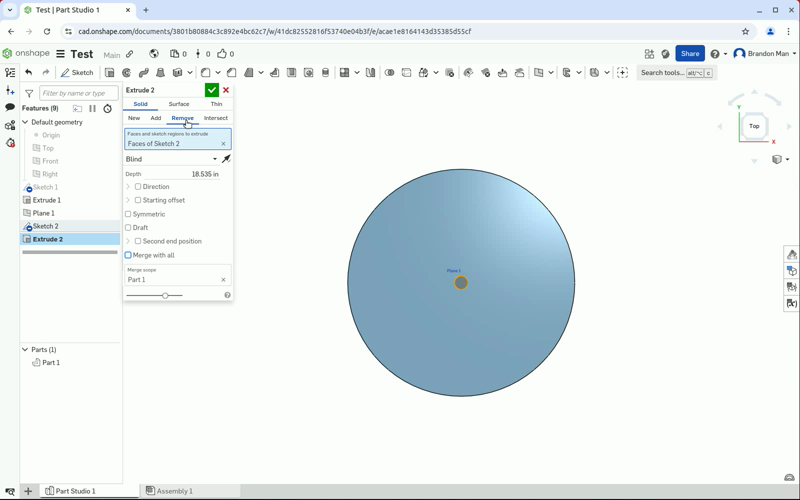
key(space)
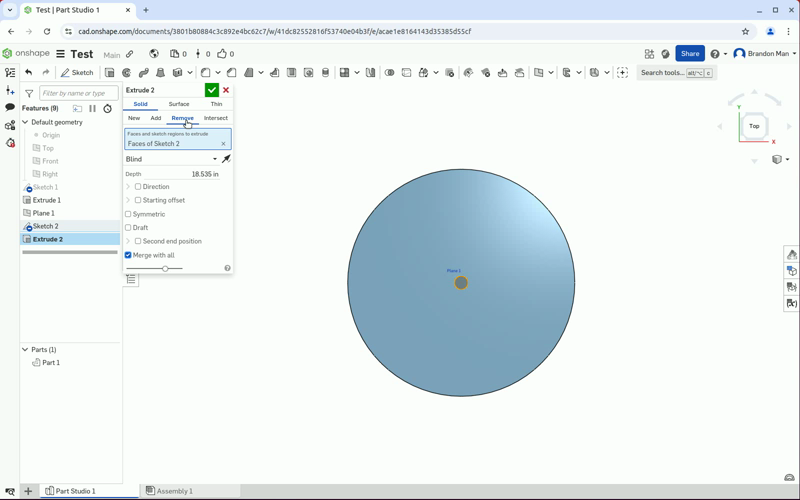
key(enter)
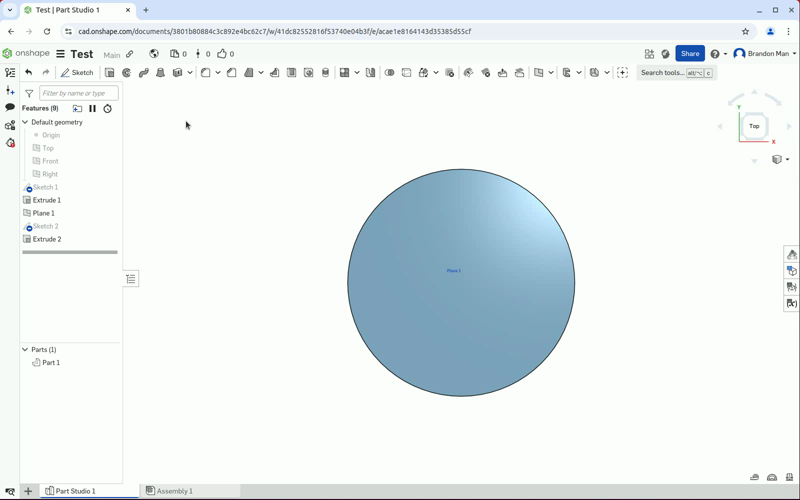
key(shift+h)
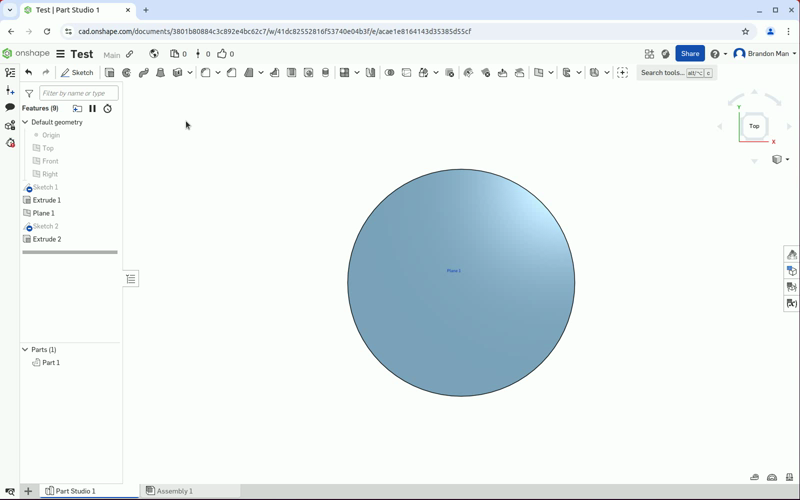
key(shift+h)
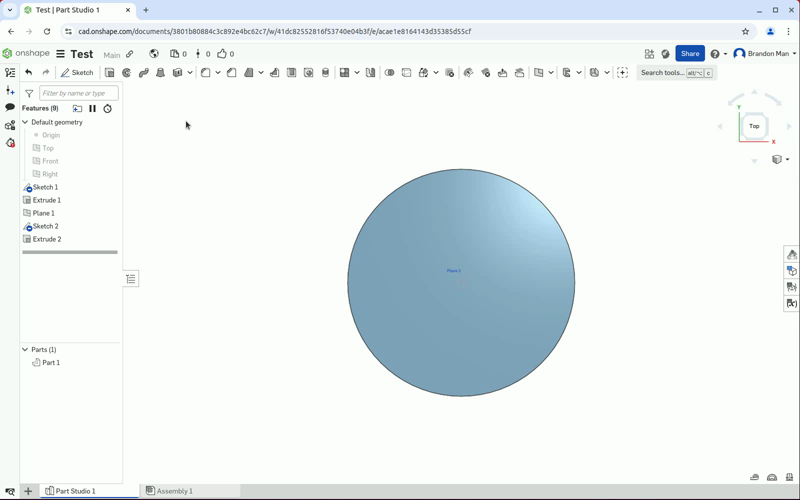
key(shift+7)
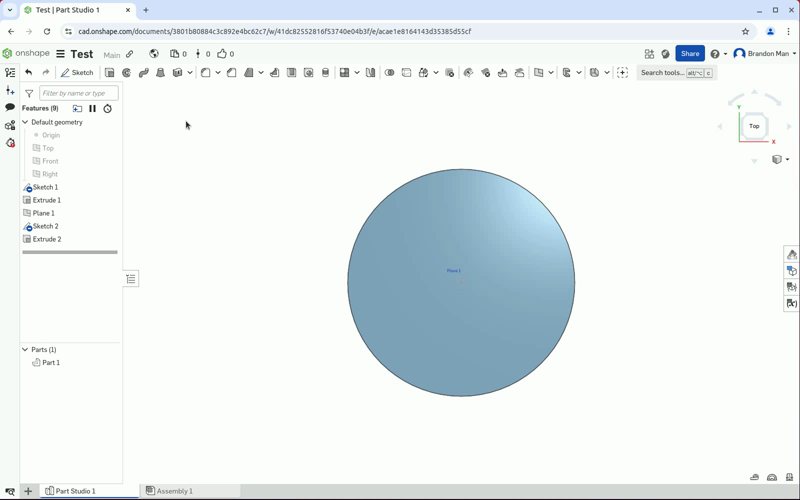
key(up, 3)
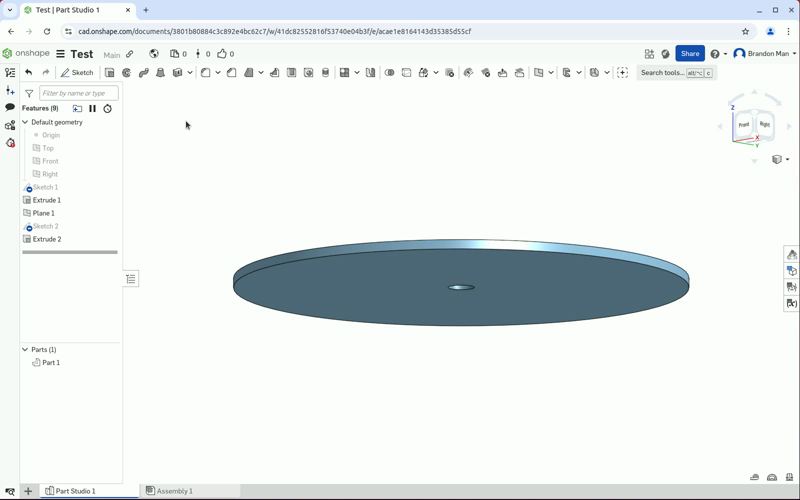
key(left, 3)
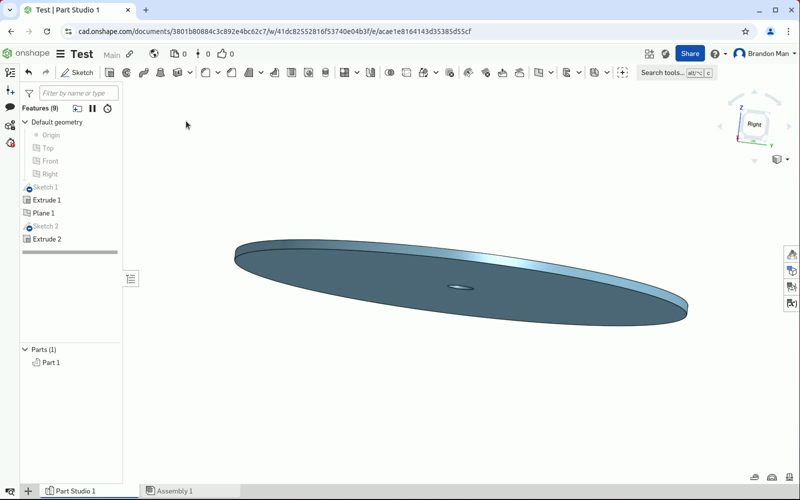
key(right, 3)
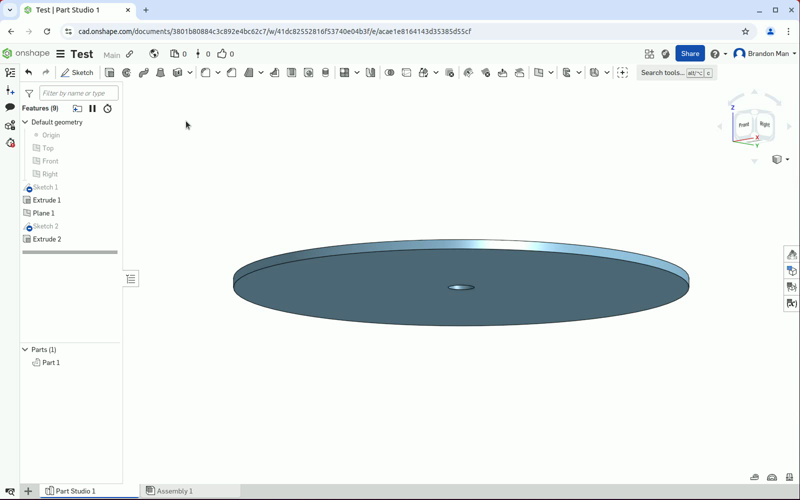
key(down, 3)
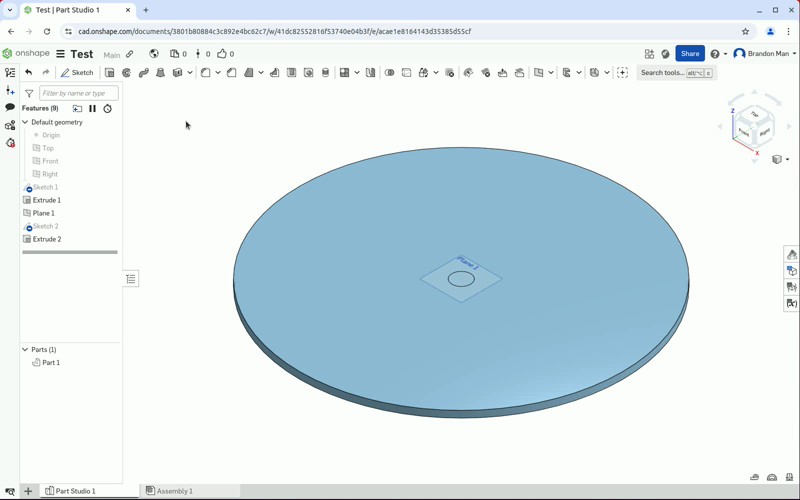
mouse_move(73, 189)
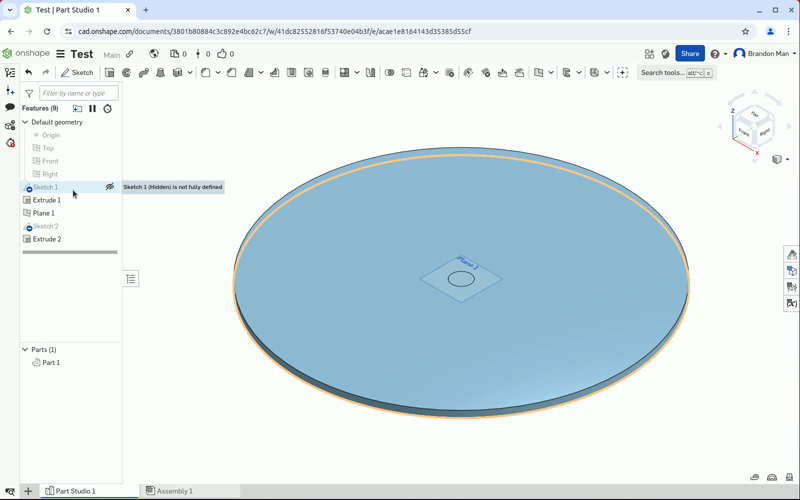
click(73, 189)